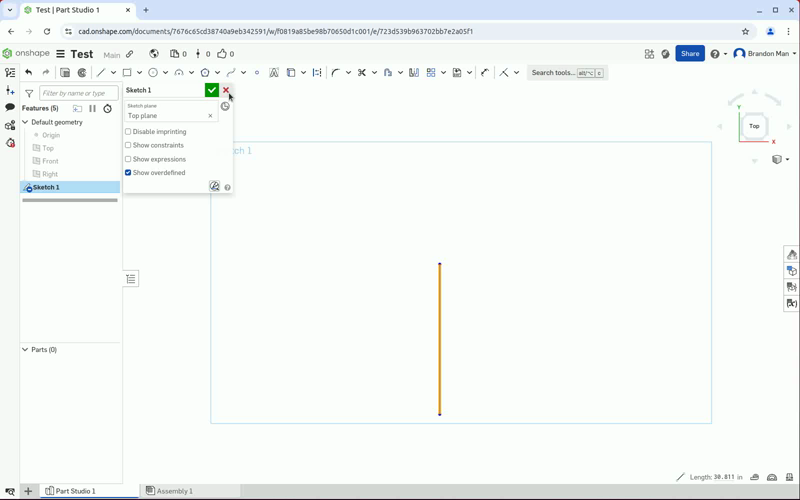
key(shift+h)
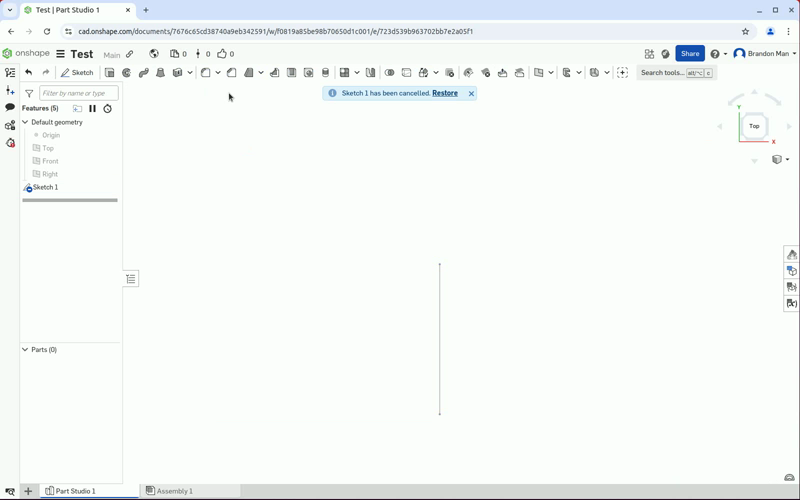
key(shift+s)
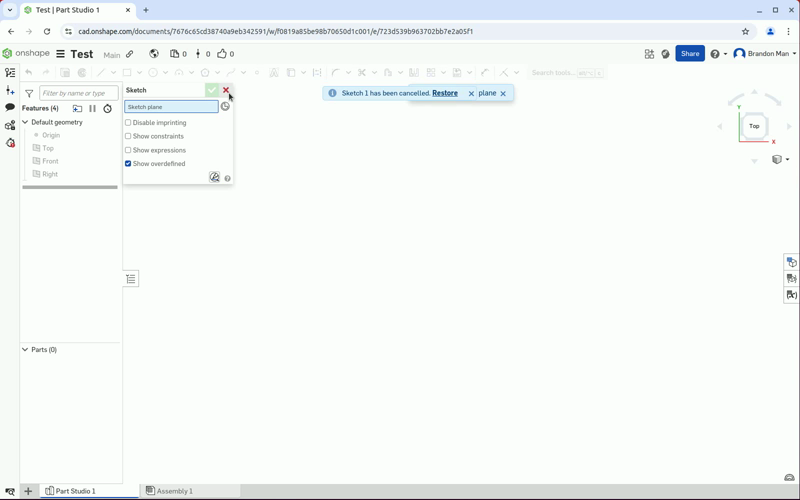
mouse_move(73, 150)
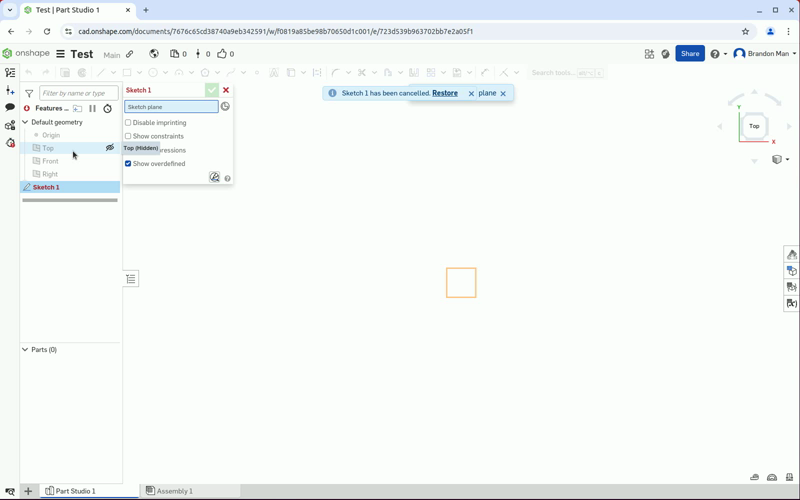
click(73, 150)
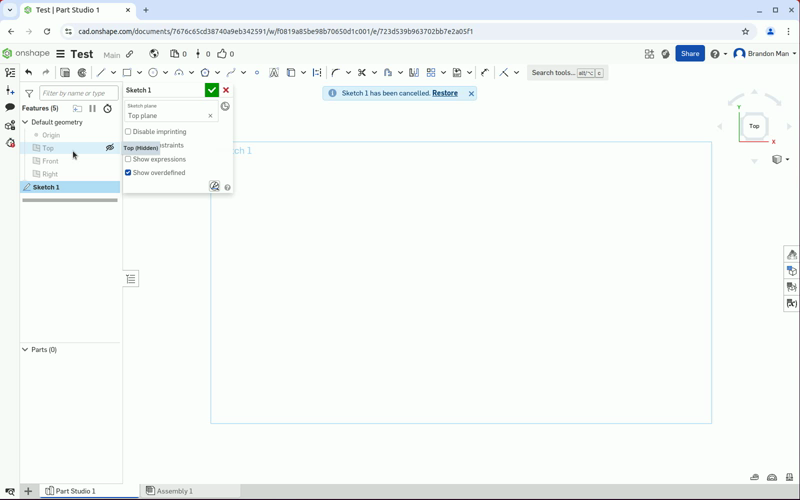
mouse_move(73, 352)
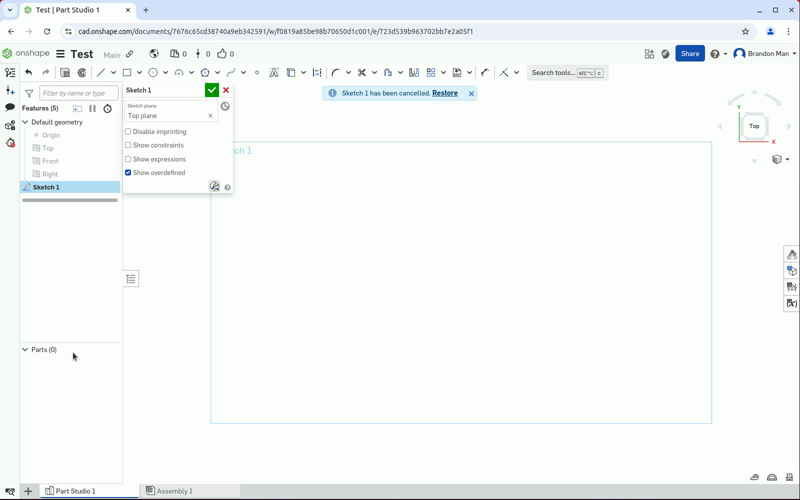
key(y)
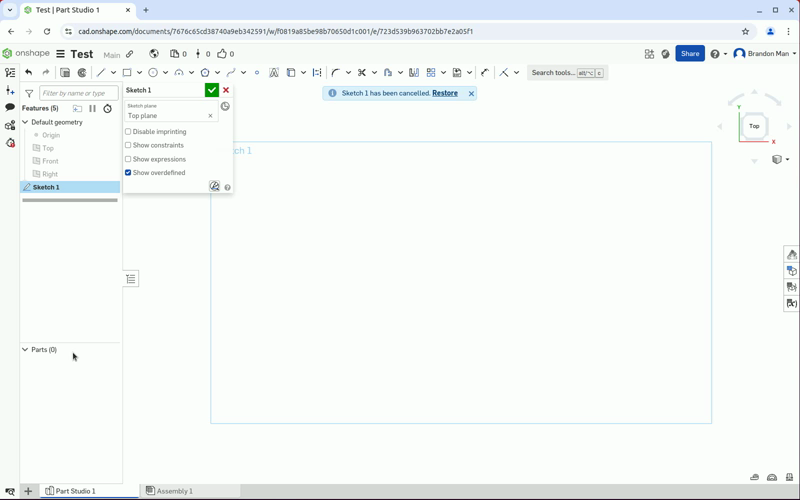
key(c)
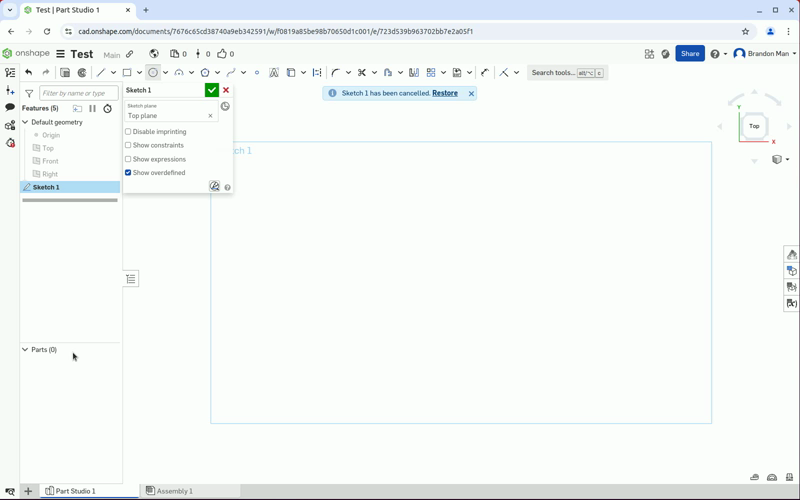
key_down(shift)
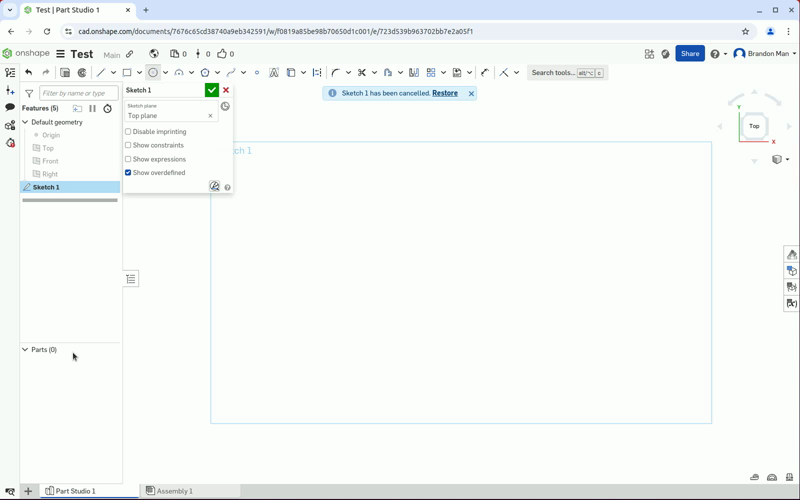
mouse_move(461, 282)
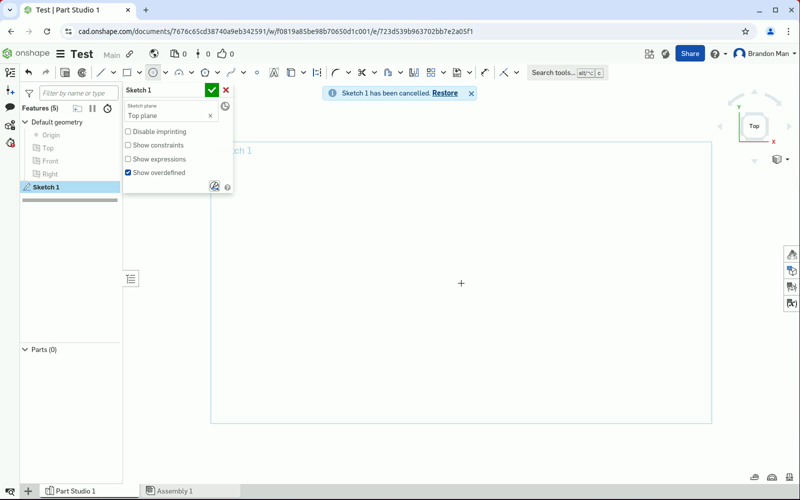
click(461, 282)
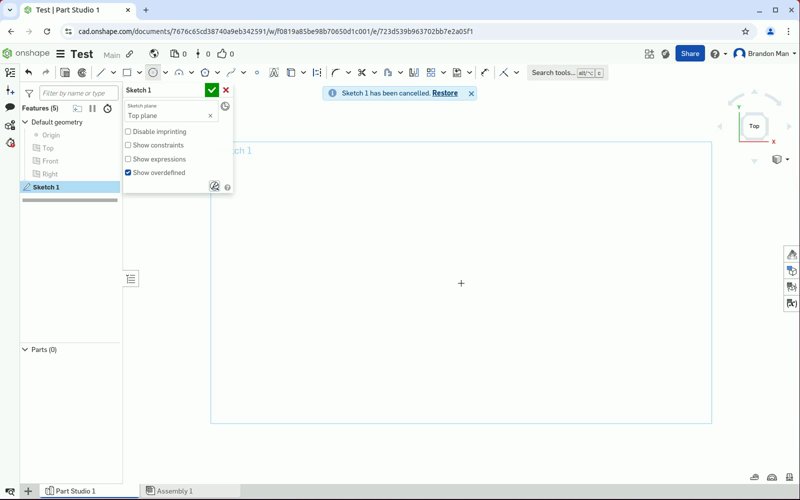
key_up(shift)
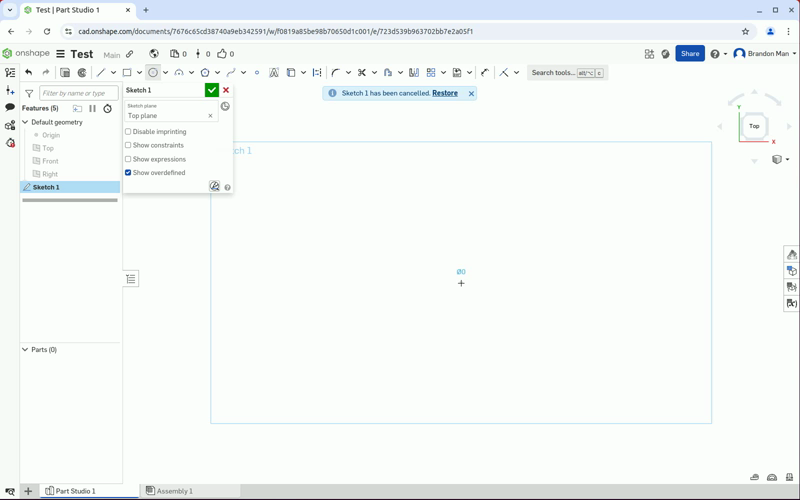
mouse_move(572, 282)
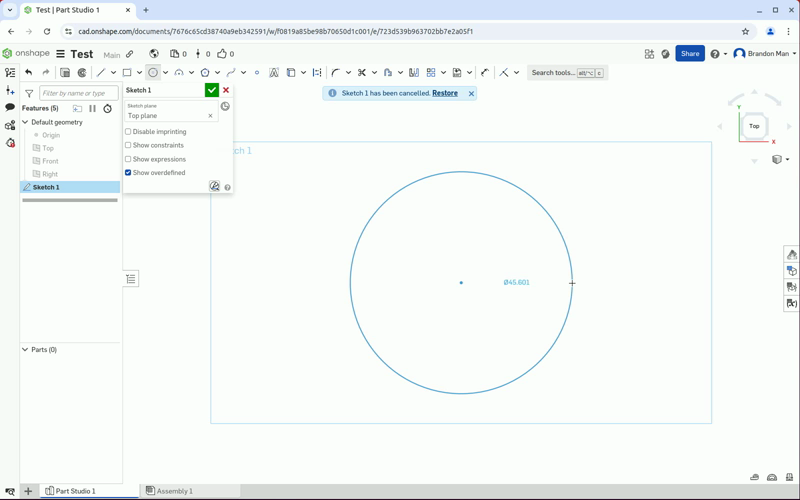
click(572, 282)
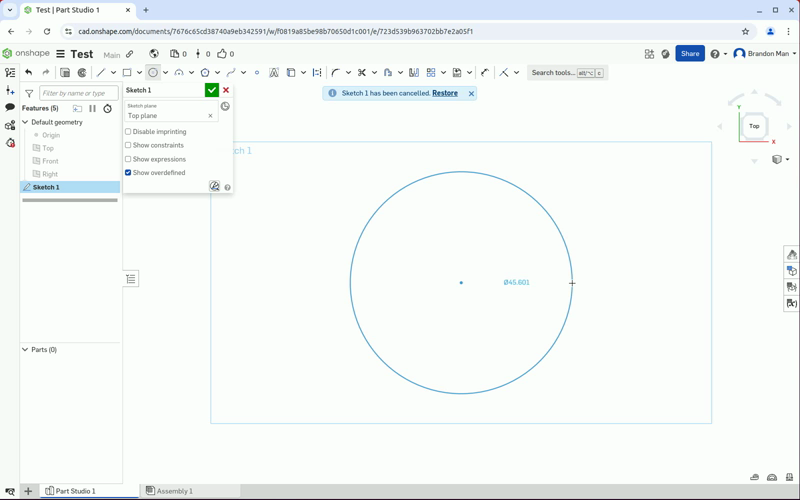
key(esc)
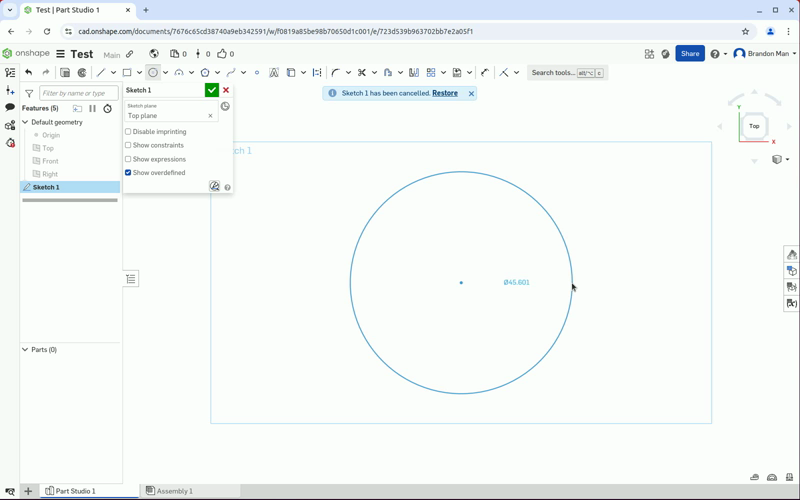
mouse_move(396, 267)
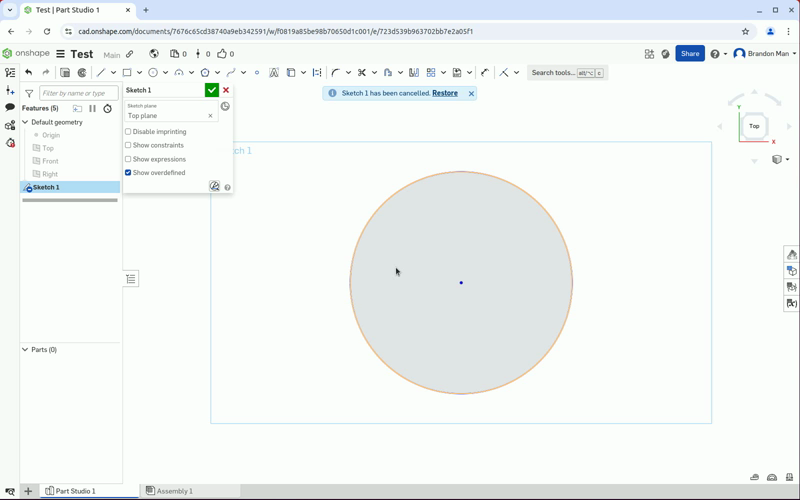
click(396, 267)
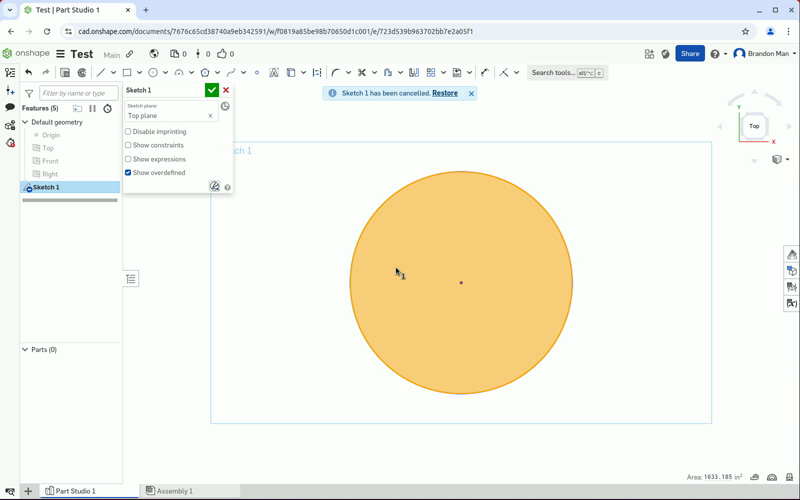
mouse_move(73, 352)
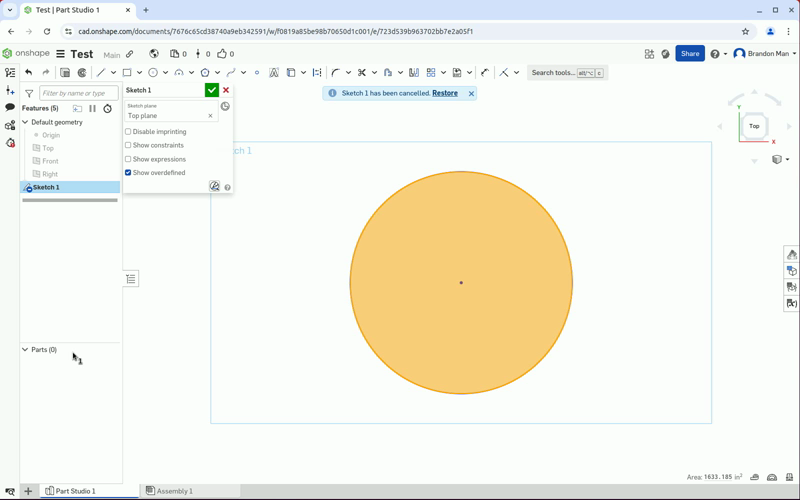
key(shift+y)
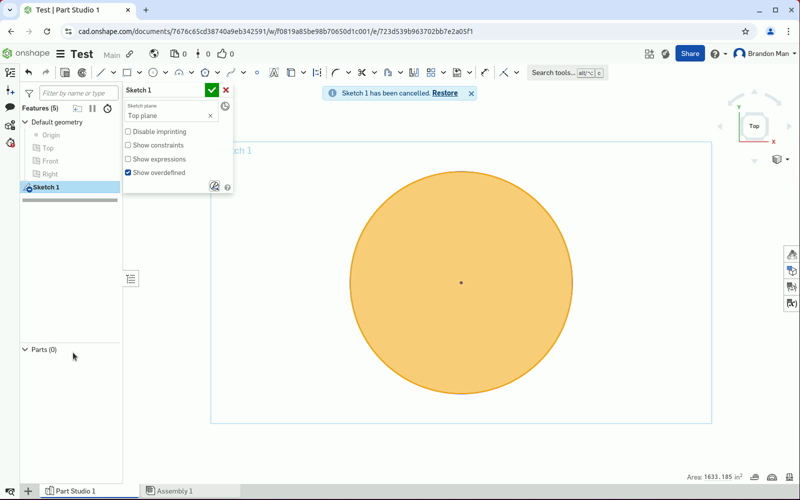
key(shift+e)
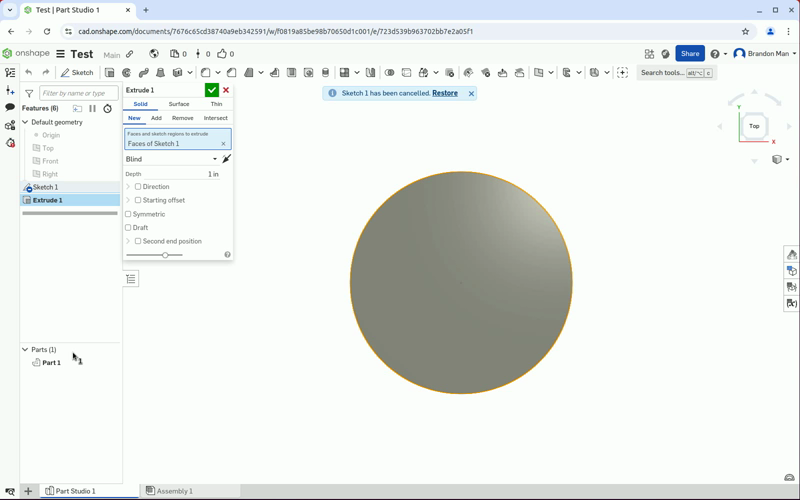
mouse_move(143, 106)
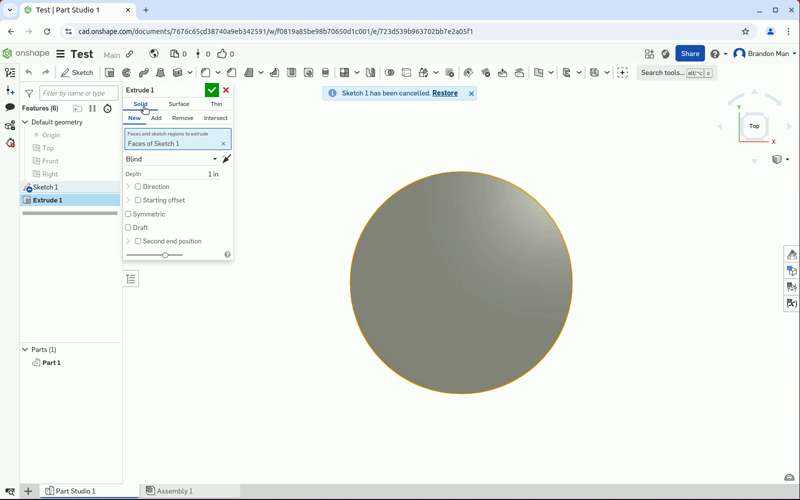
click(143, 106)
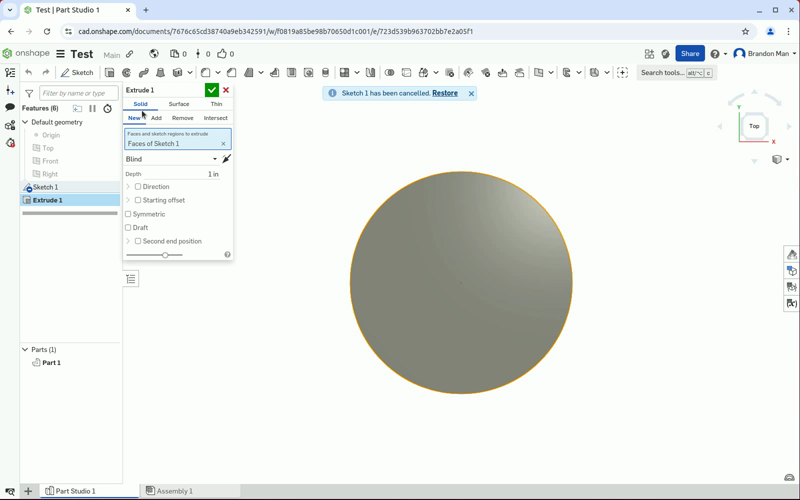
mouse_move(137, 120)
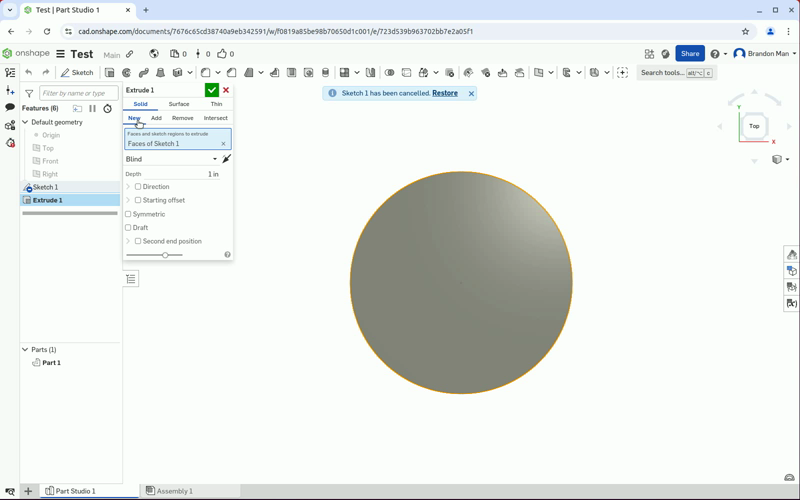
click(137, 120)
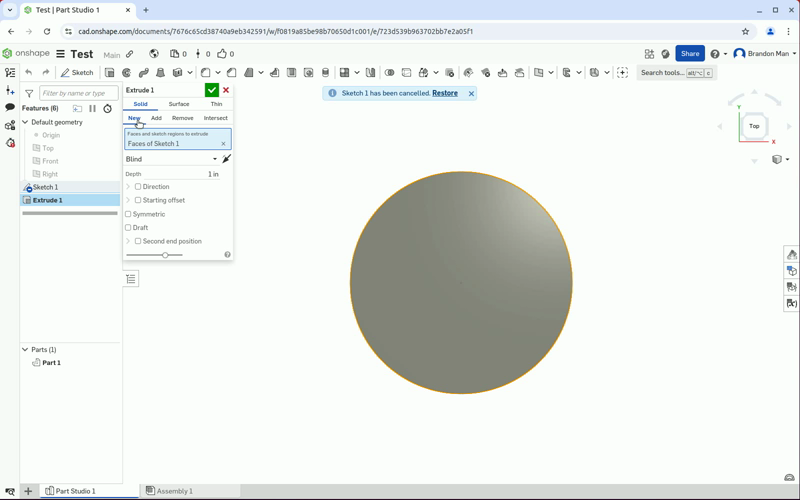
key(tab, 4)
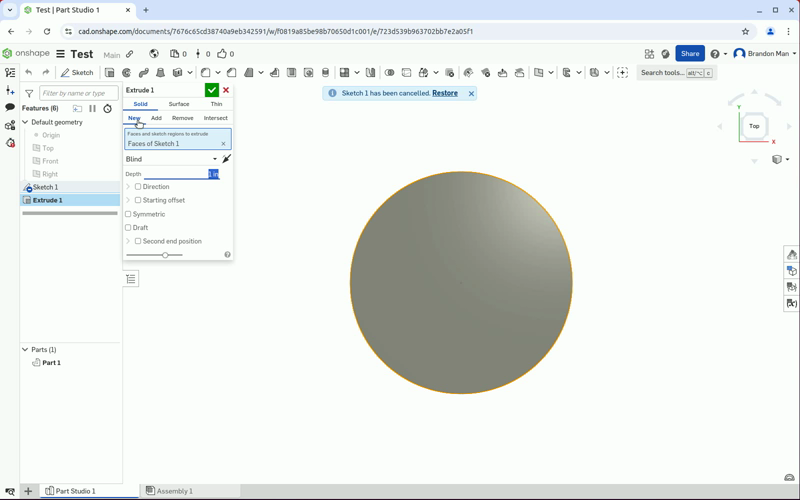
text(1.926)
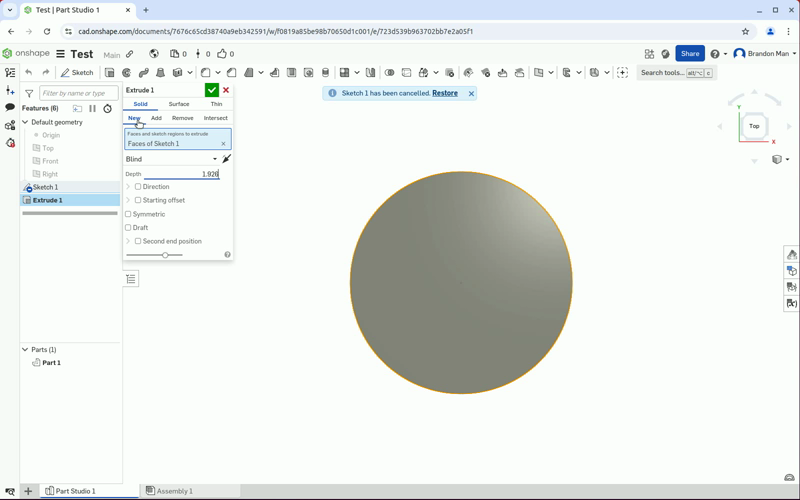
key(tab, 3)
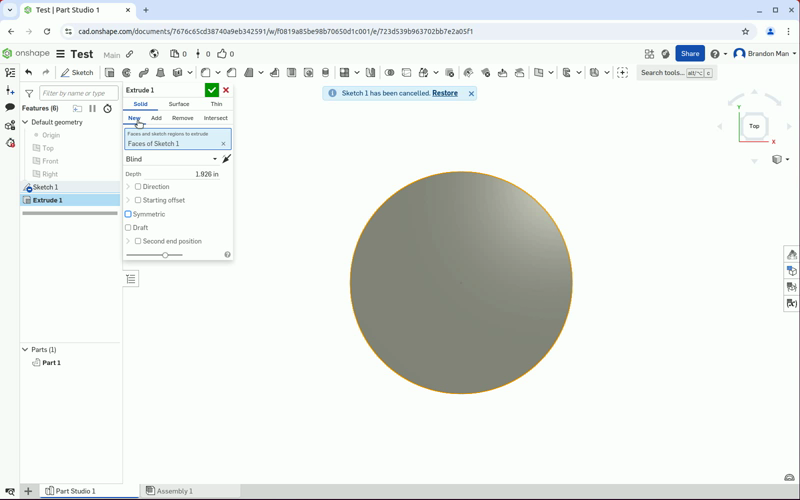
key(space)
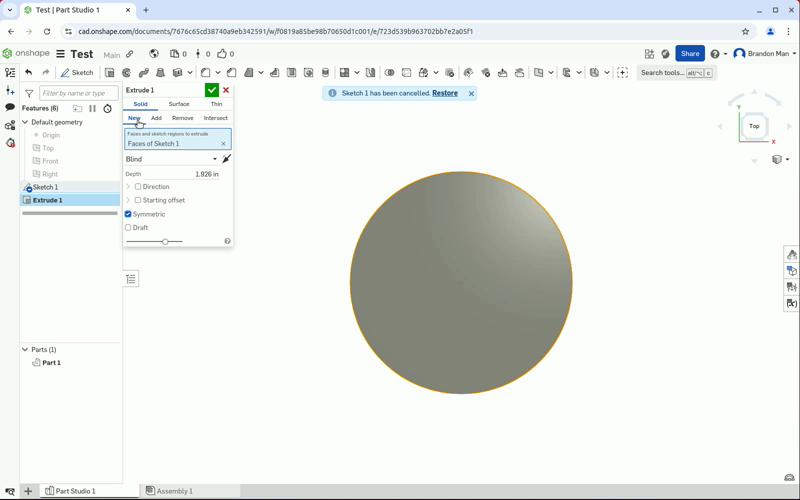
key(enter)
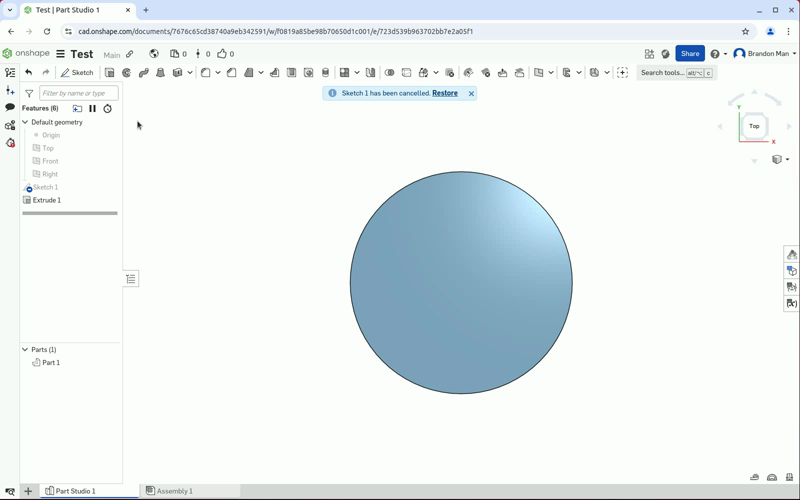
key(shift+h)
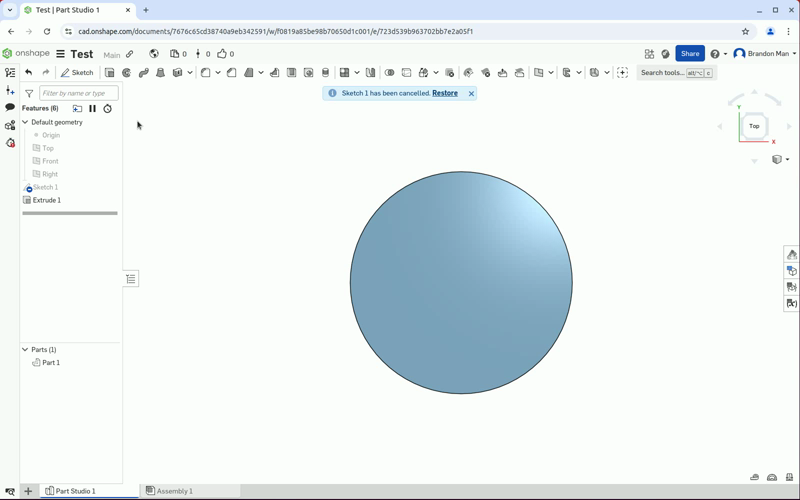
key(shift+h)
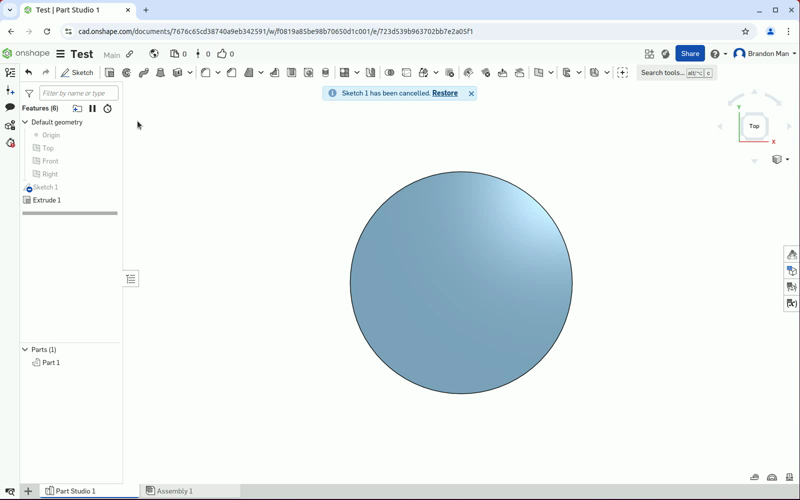
mouse_move(73, 189)
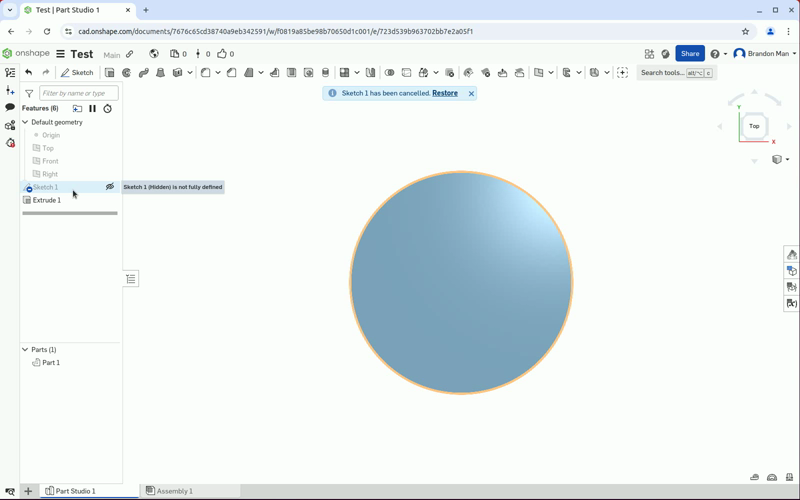
click(73, 189)
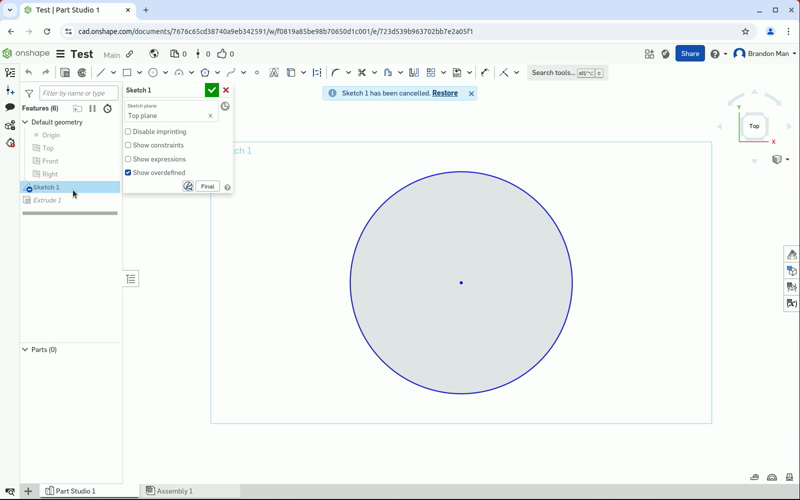
mouse_move(229, 92)
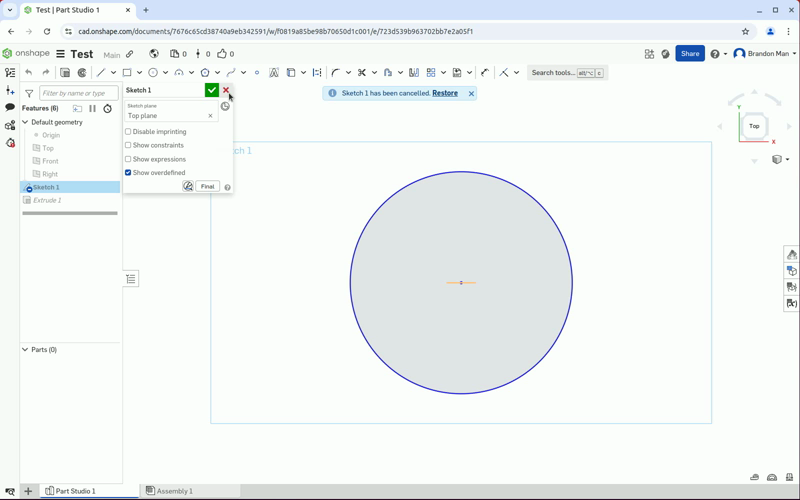
click(229, 92)
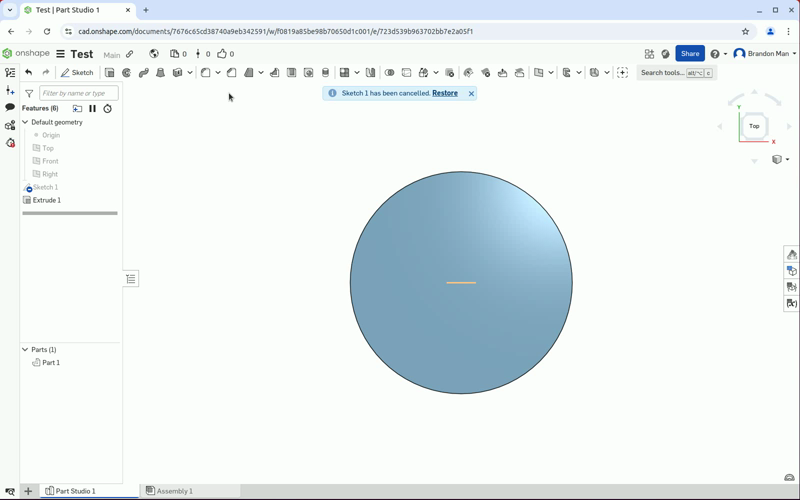
mouse_move(541, 75)
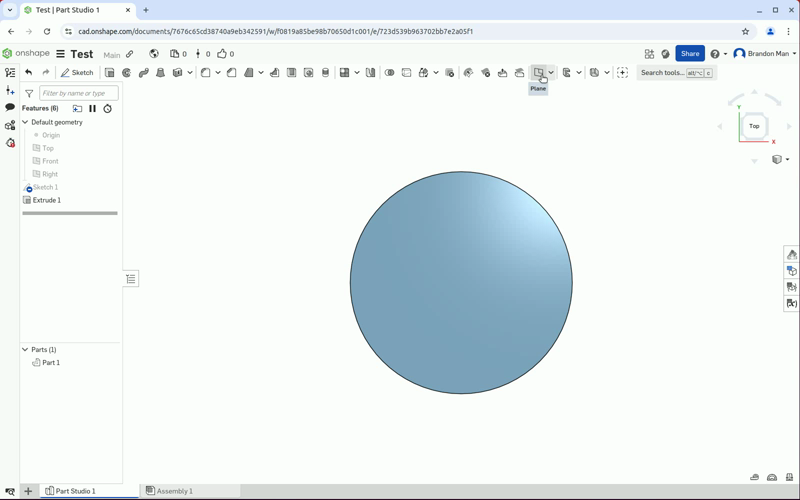
click(541, 75)
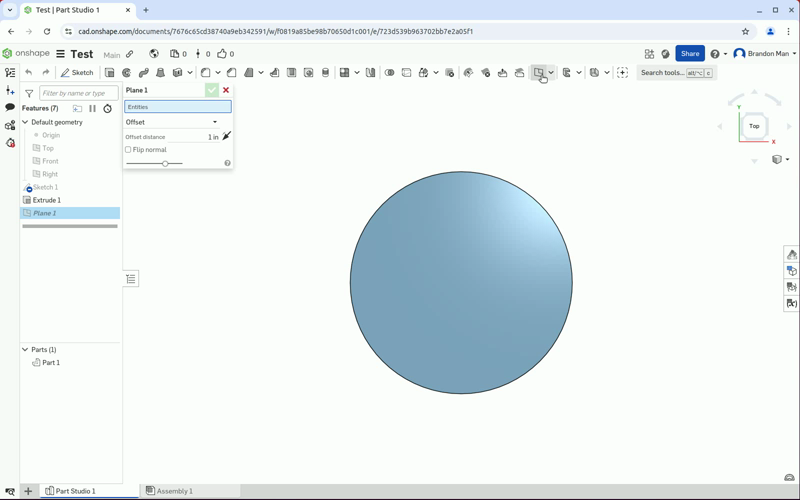
mouse_move(73, 150)
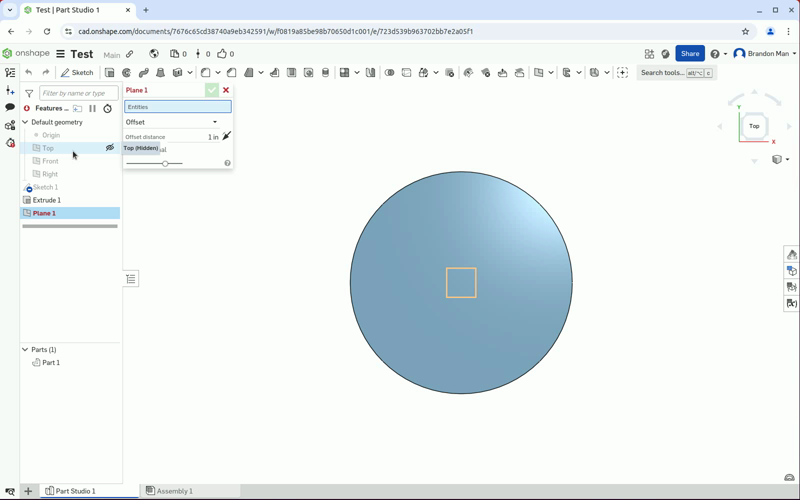
click(73, 150)
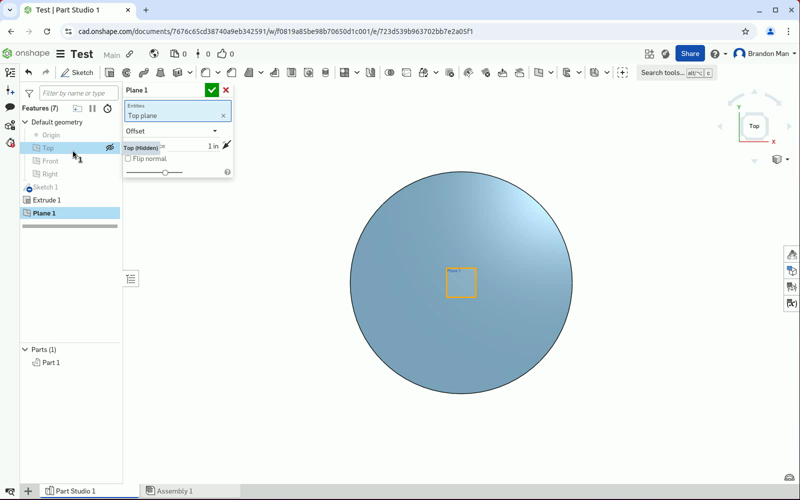
key(tab, 2)
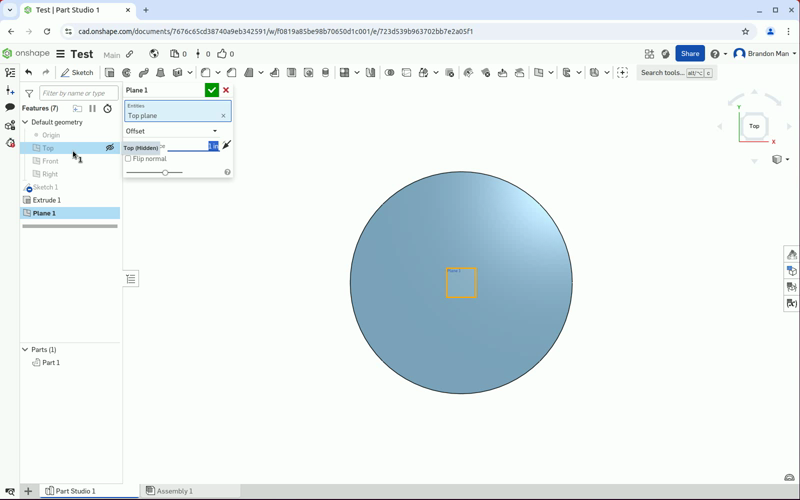
text(0.955)
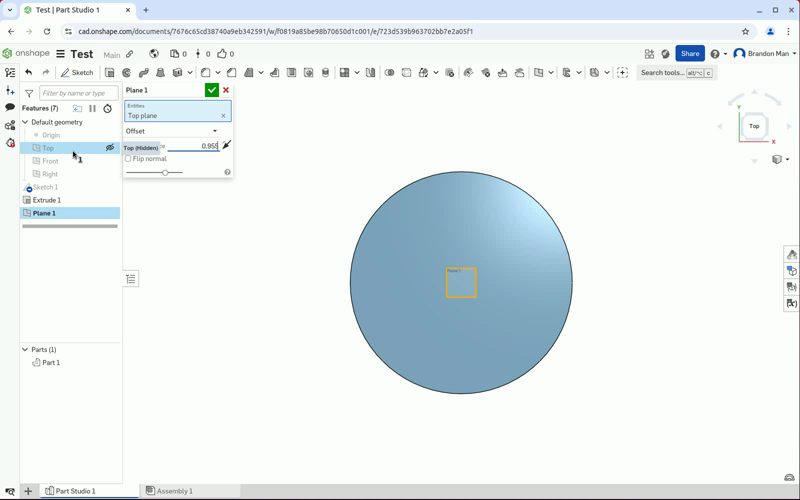
key(enter, 2)
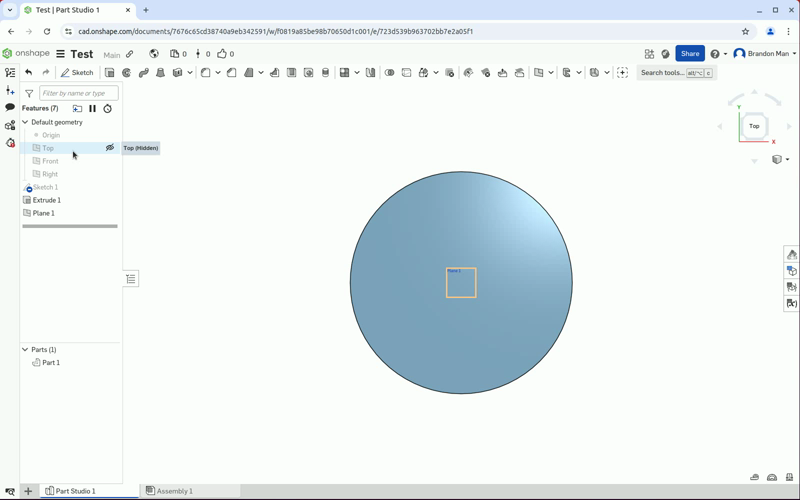
key(shift+s)
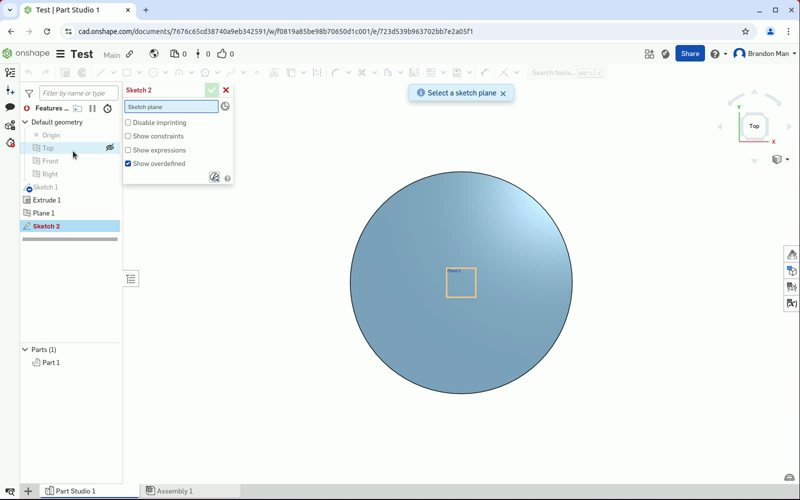
mouse_move(73, 215)
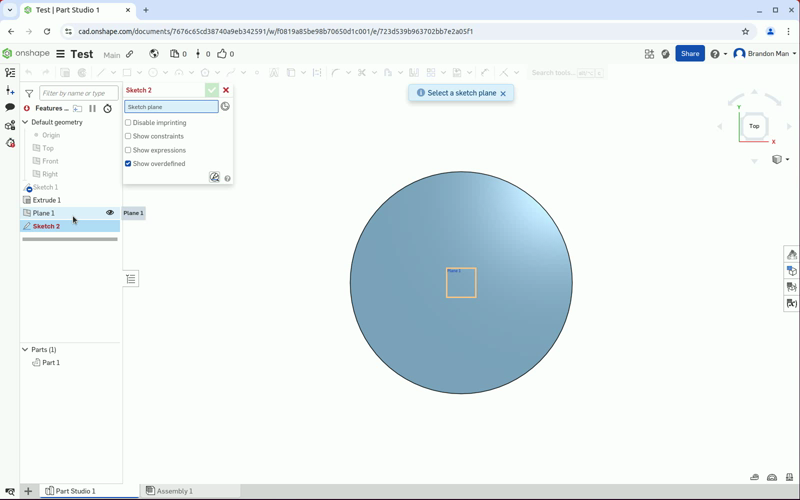
click(73, 215)
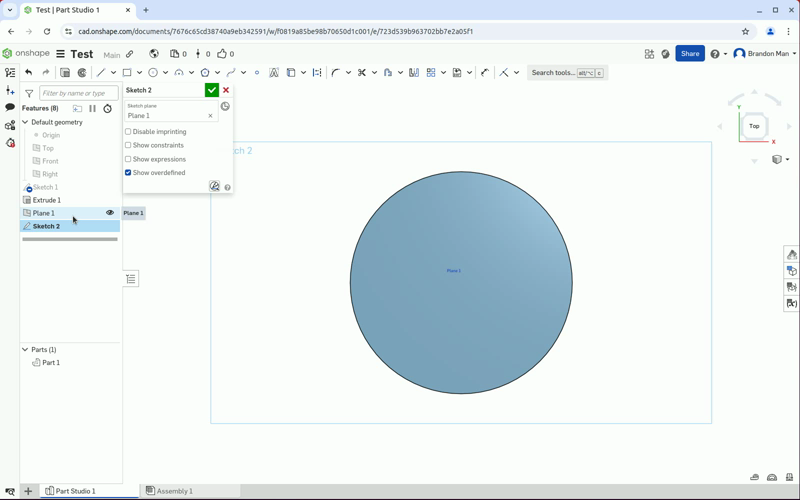
mouse_move(73, 352)
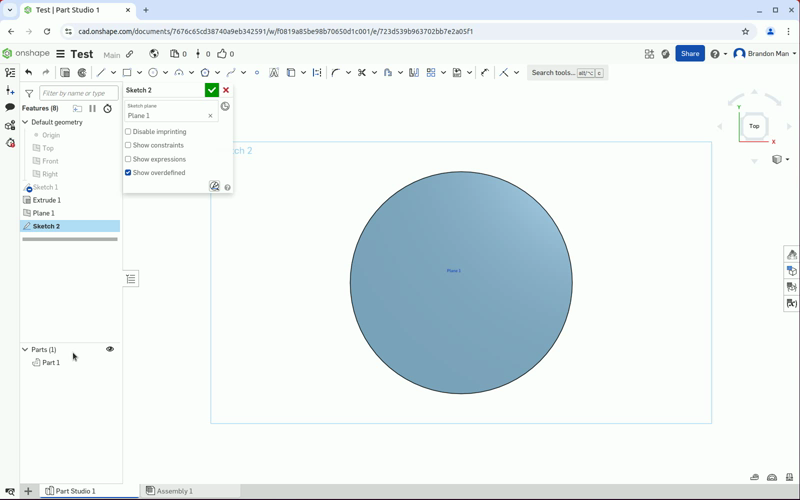
key(y)
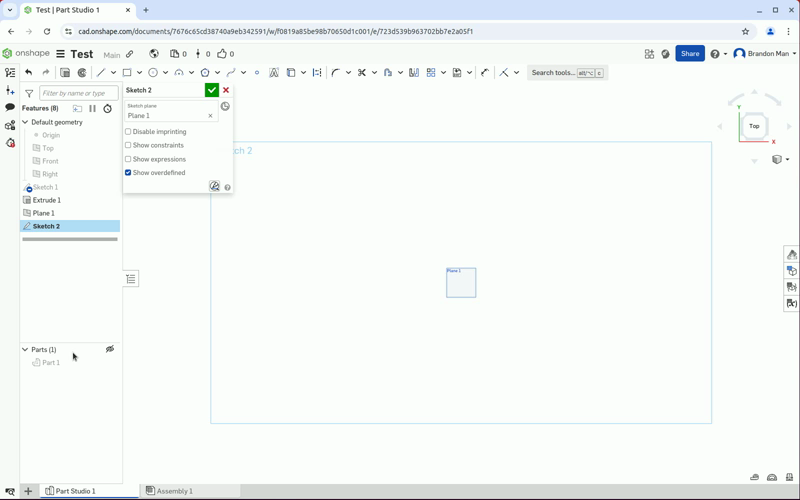
key(c)
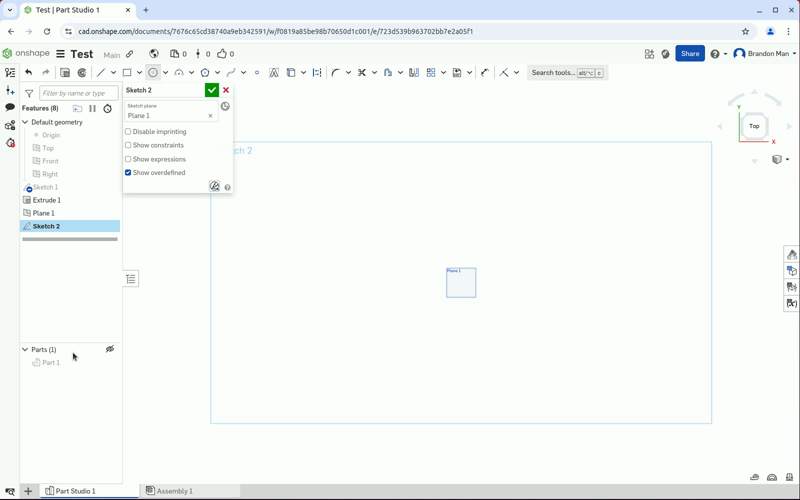
key_down(shift)
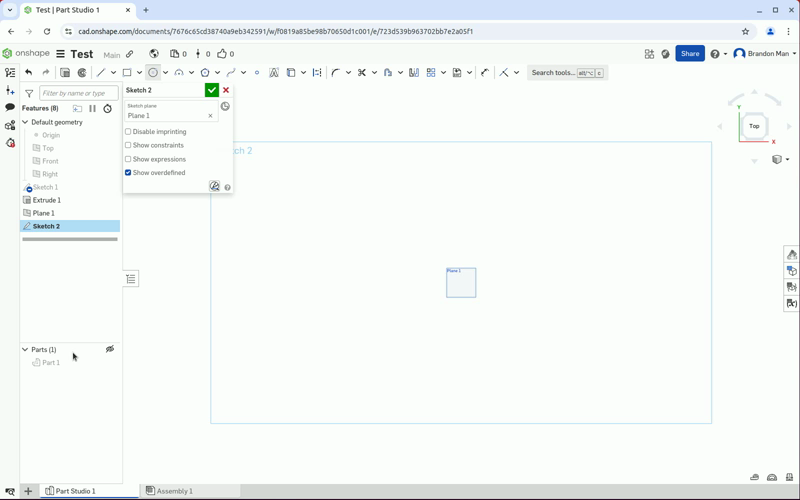
mouse_move(461, 282)
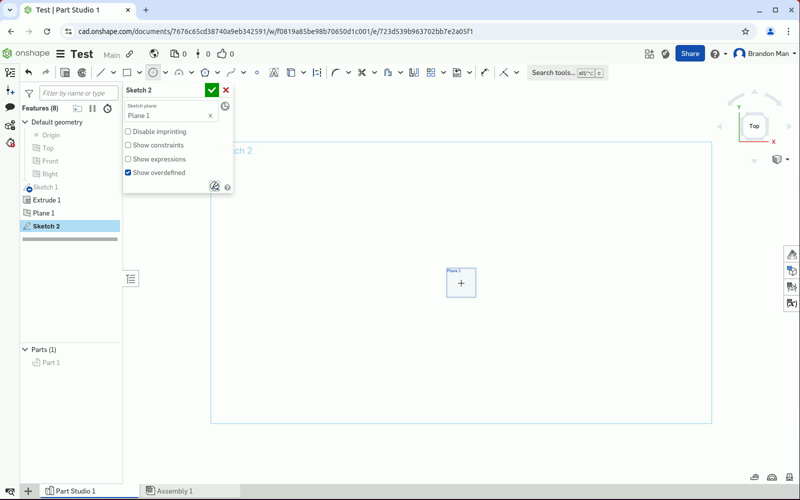
click(461, 282)
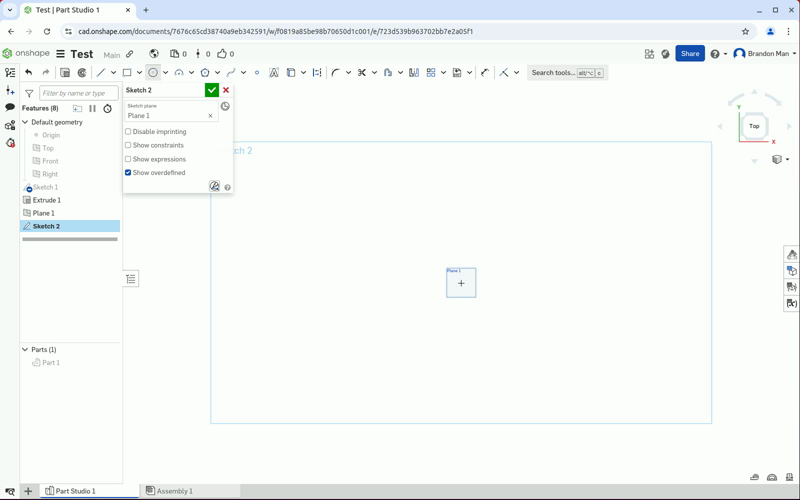
key_up(shift)
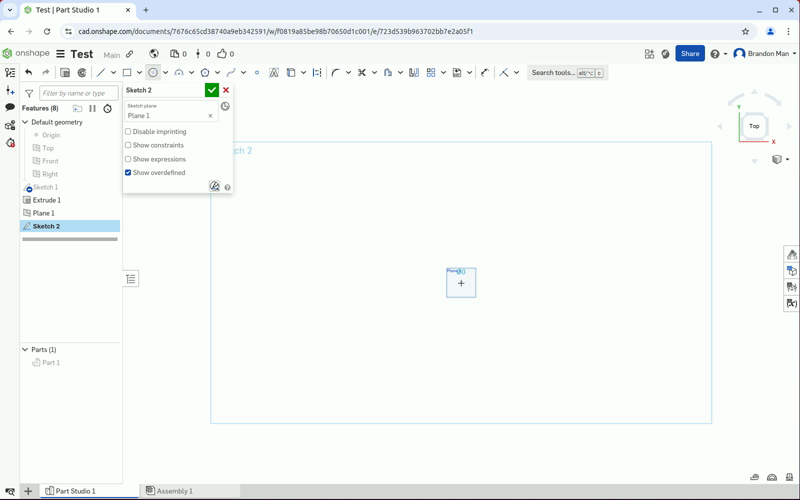
mouse_move(569, 282)
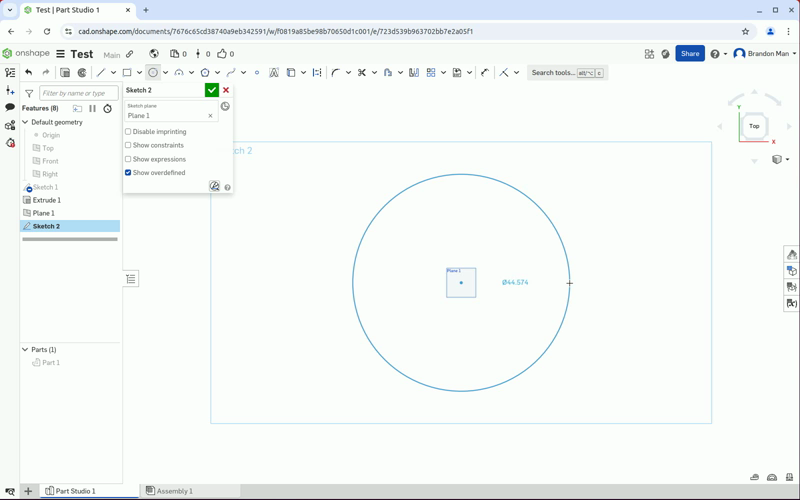
click(569, 282)
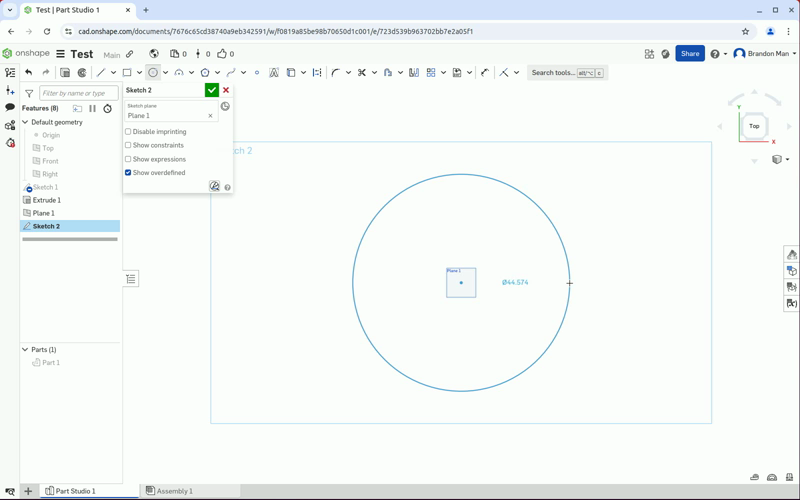
key(esc)
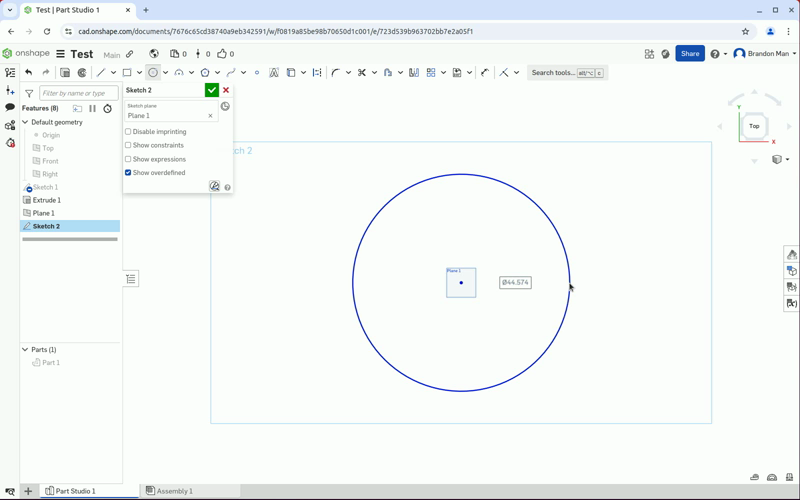
key(c)
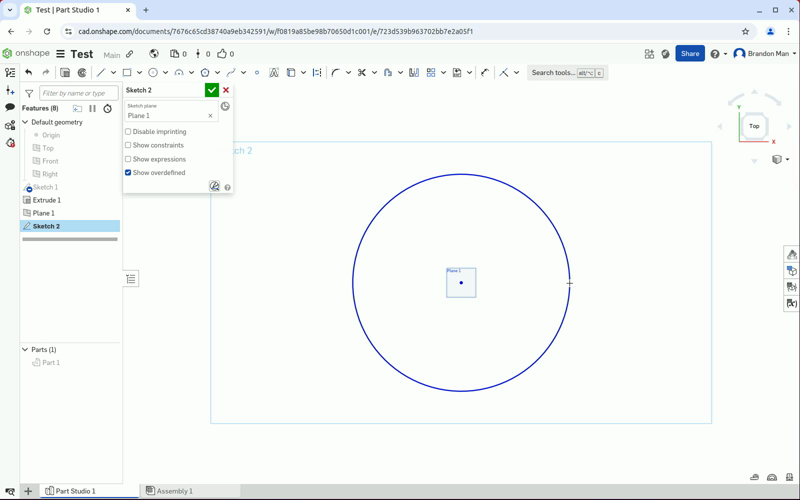
key_down(shift)
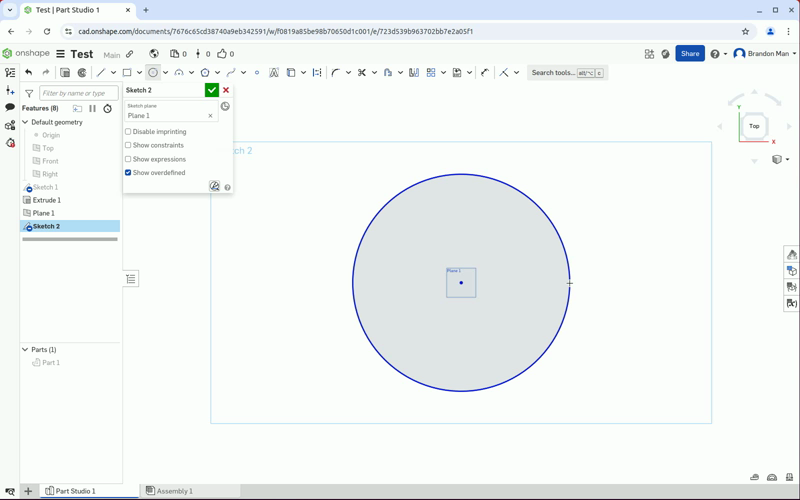
mouse_move(461, 282)
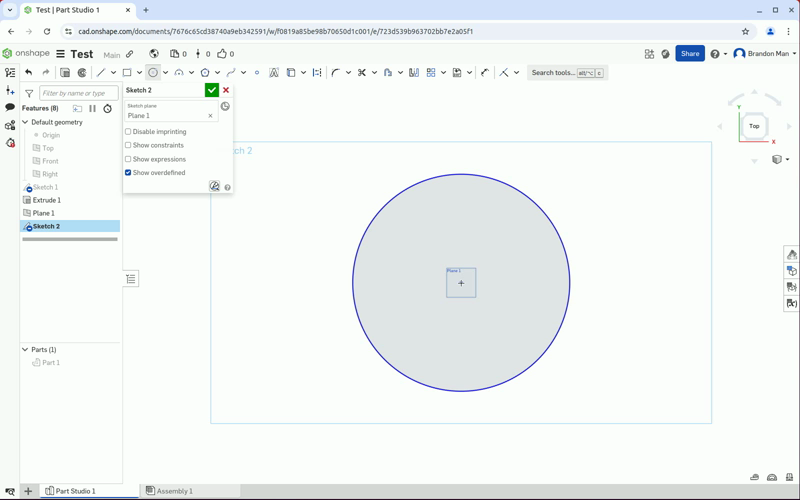
click(461, 282)
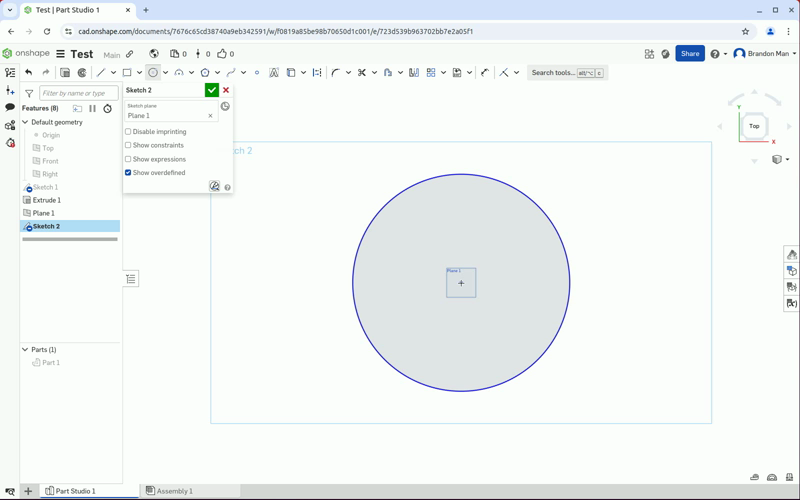
key_up(shift)
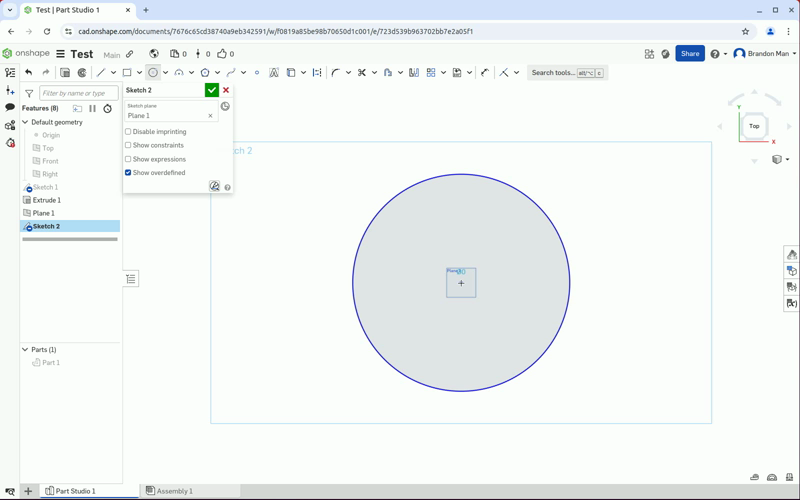
mouse_move(565, 282)
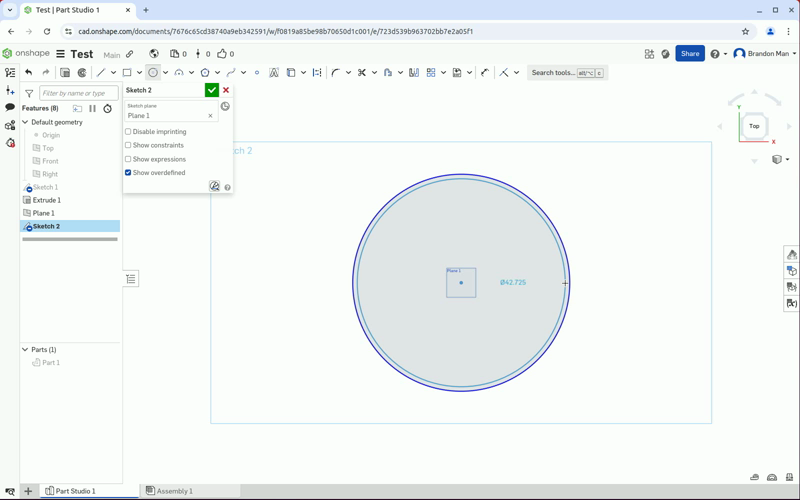
click(565, 282)
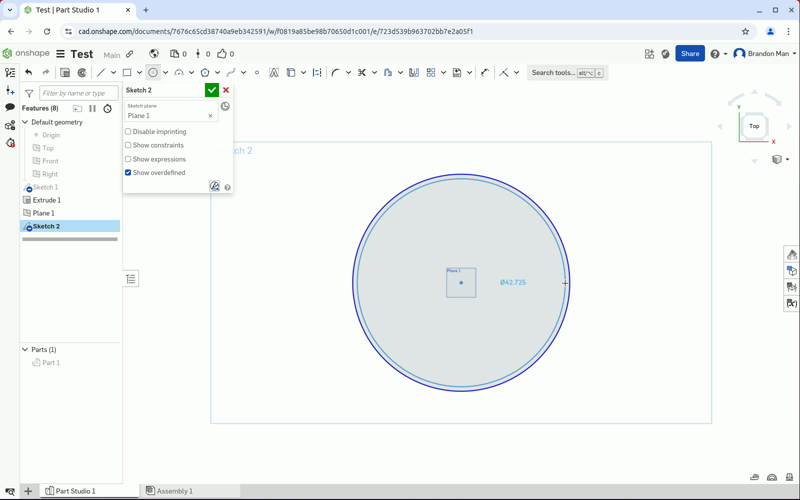
key(esc)
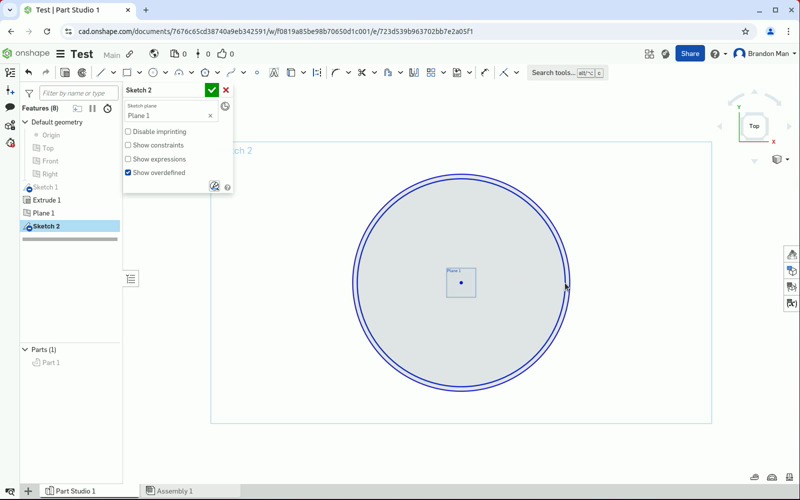
mouse_move(447, 178)
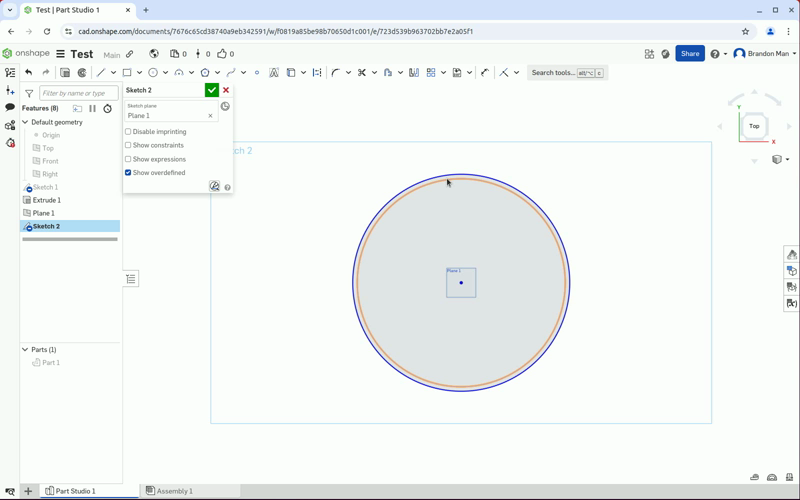
click(447, 178)
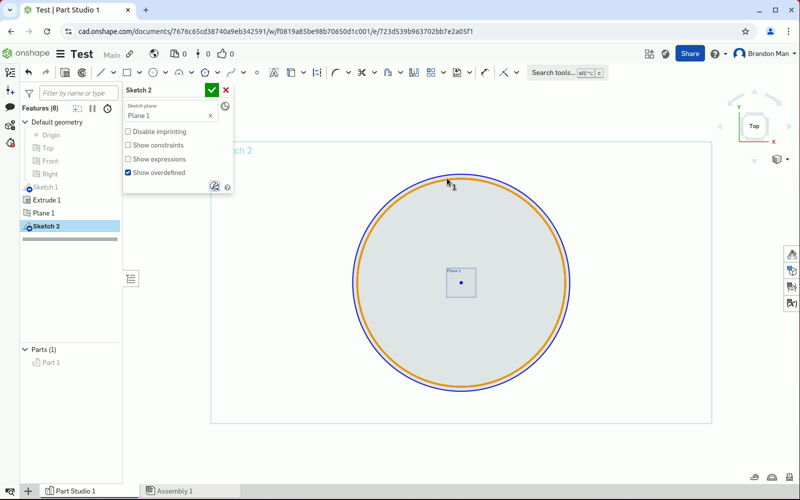
mouse_move(73, 352)
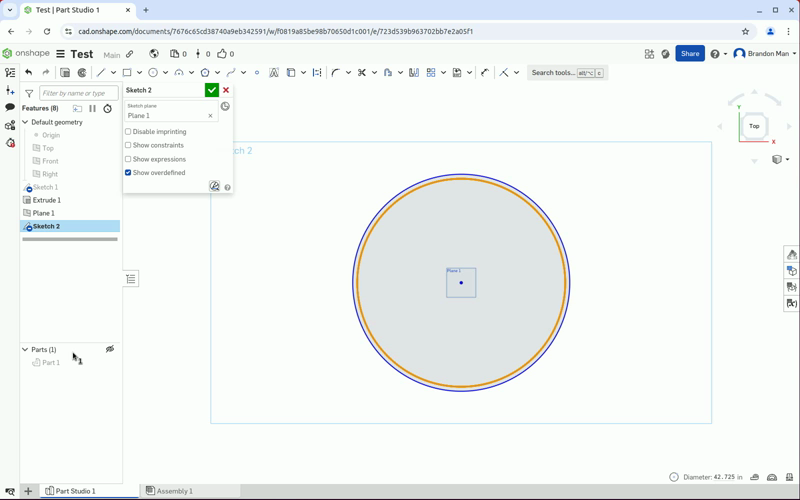
key(shift+y)
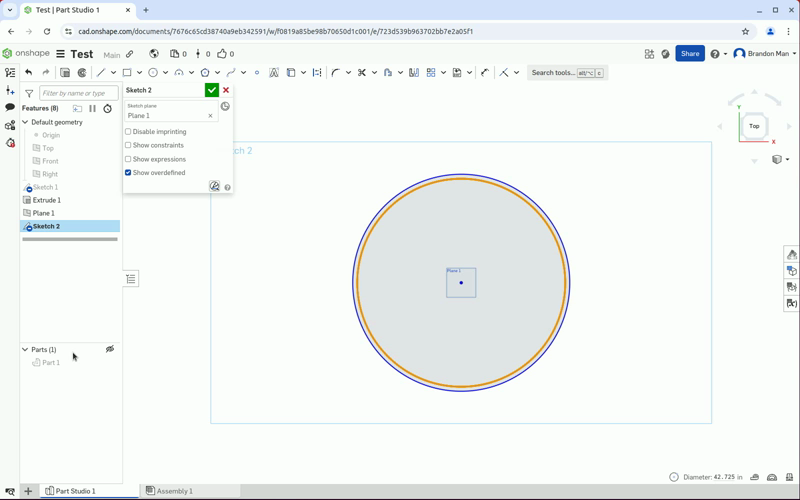
key(shift+e)
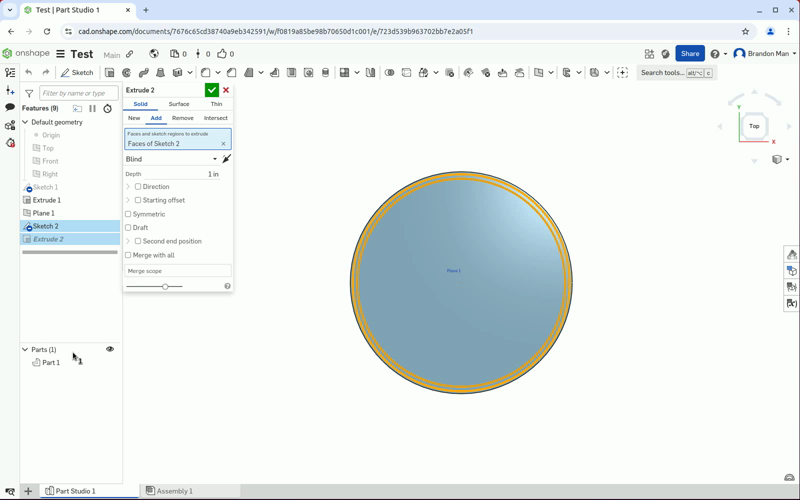
mouse_move(143, 106)
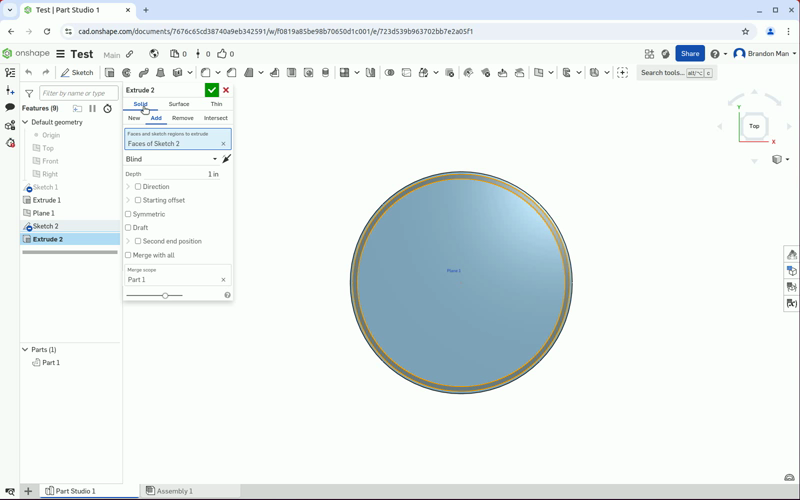
click(143, 106)
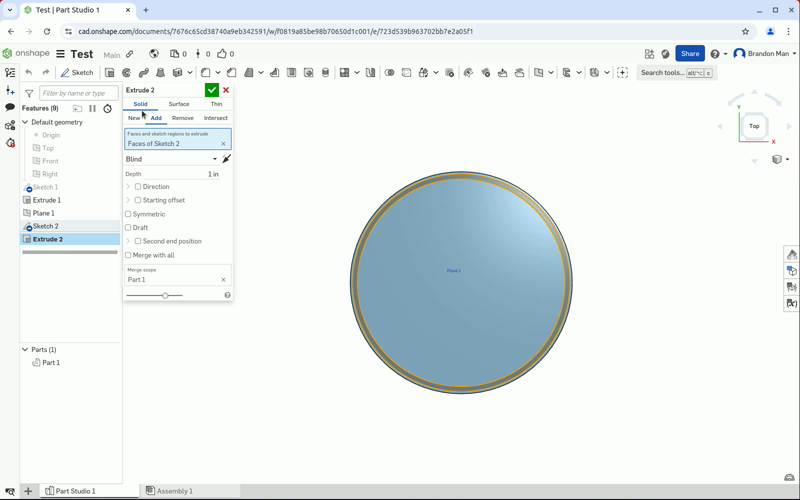
mouse_move(137, 120)
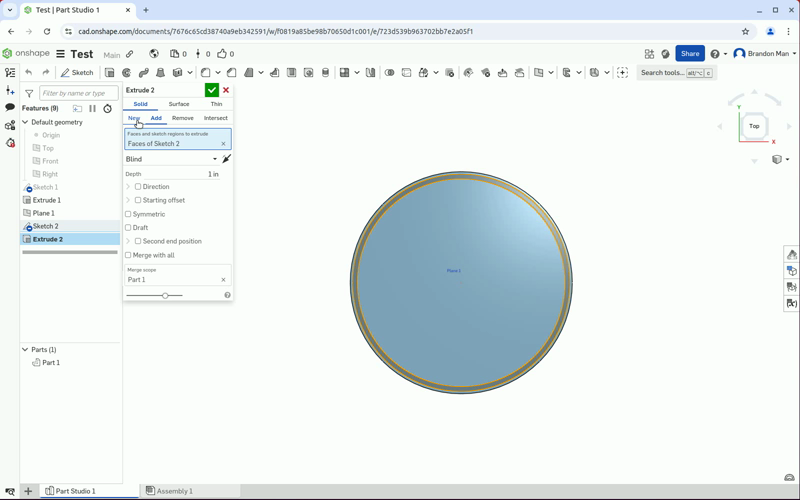
click(137, 120)
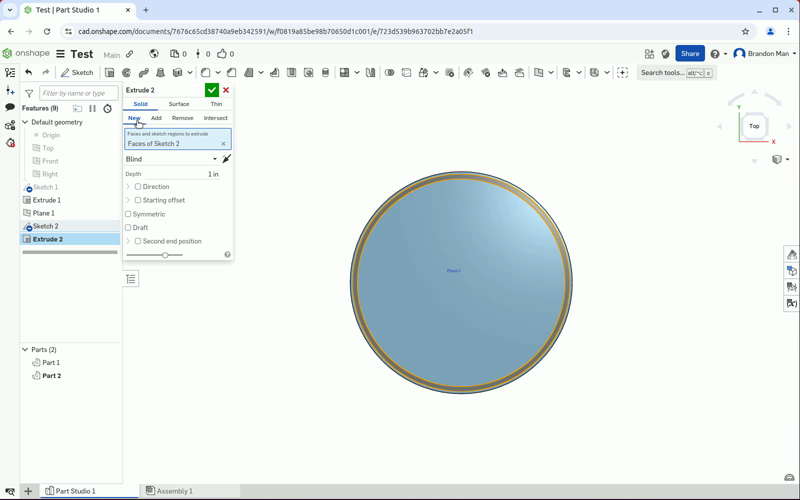
key(tab, 4)
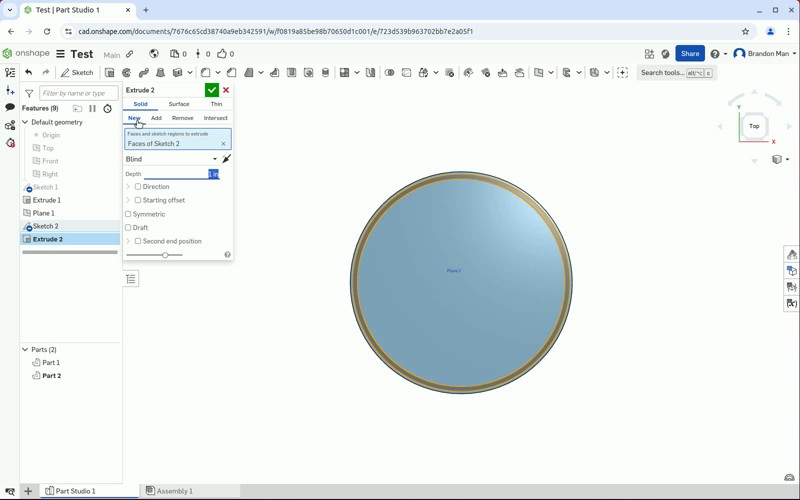
text(0.963)
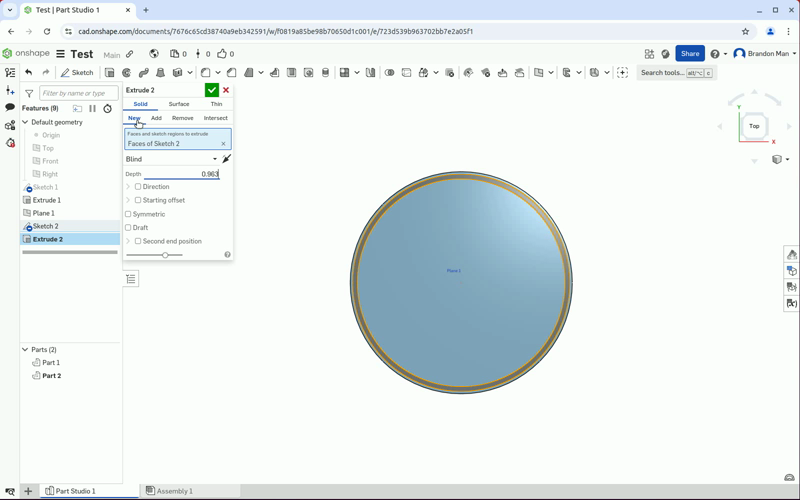
key(enter)
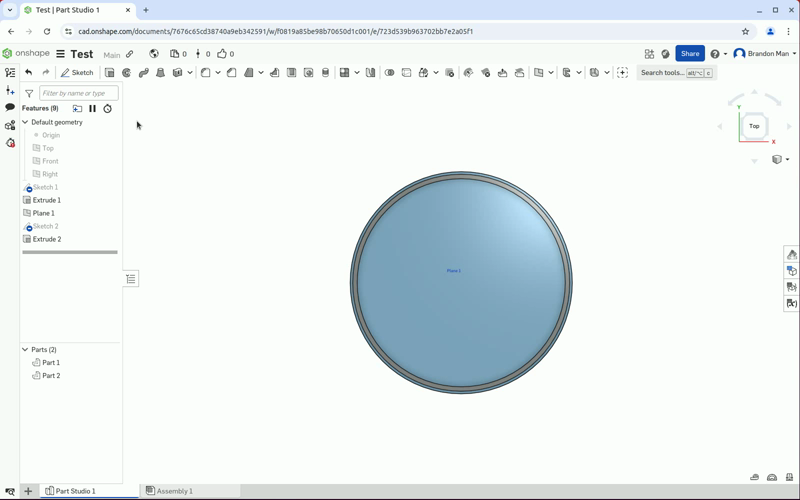
key(shift+h)
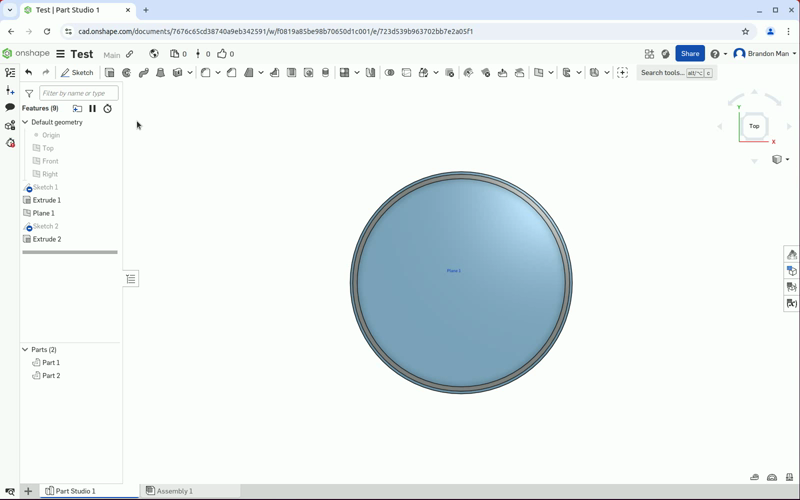
key(shift+h)
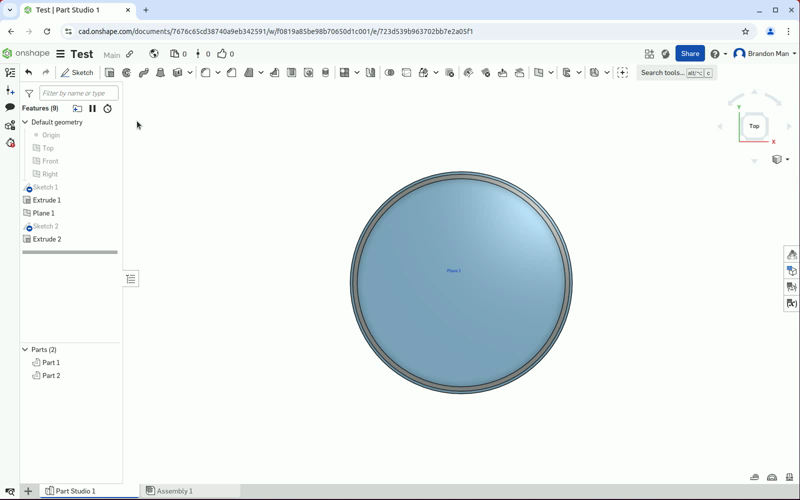
mouse_move(73, 189)
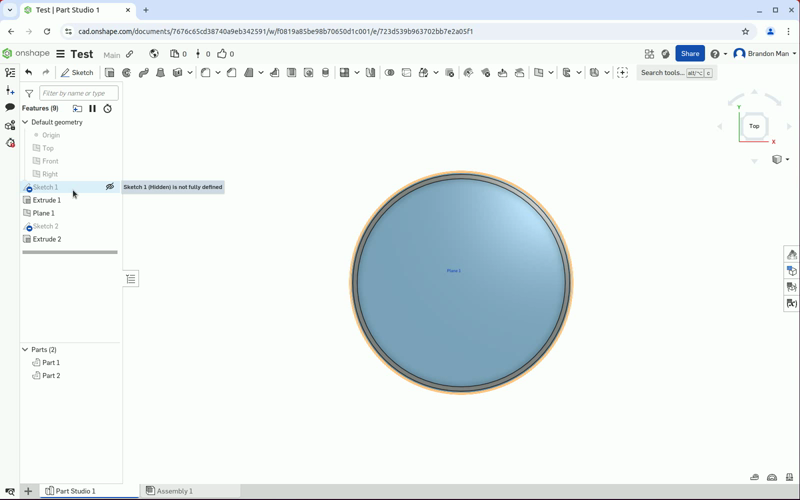
click(73, 189)
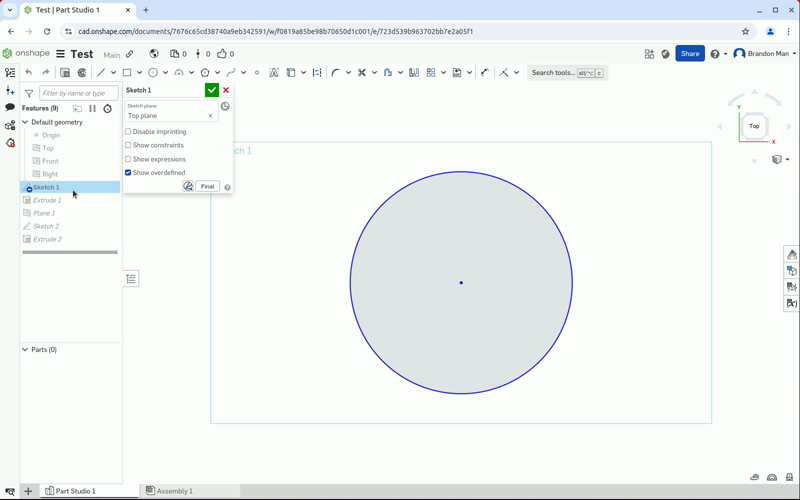
mouse_move(229, 92)
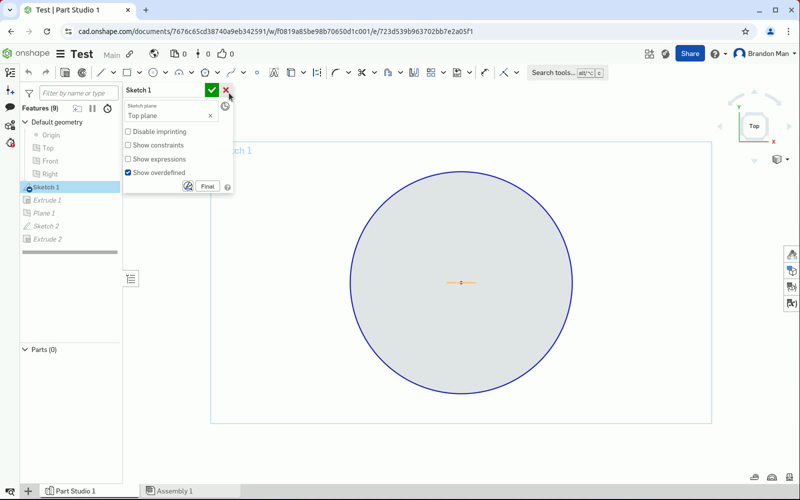
click(229, 92)
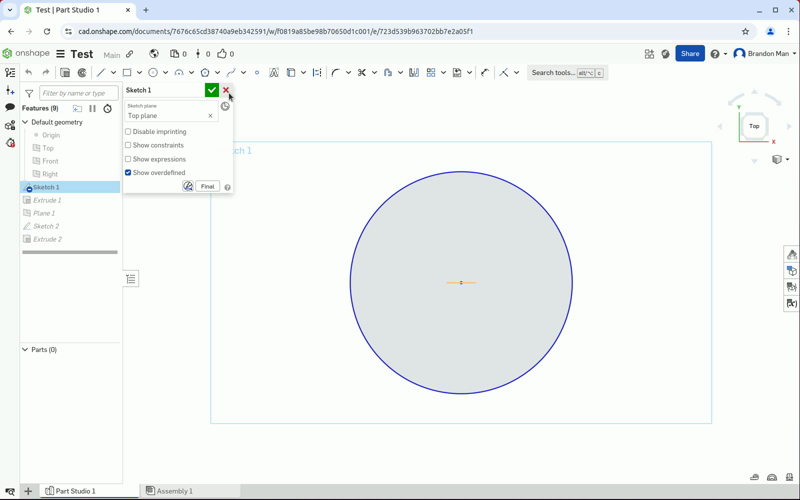
key(shift+s)
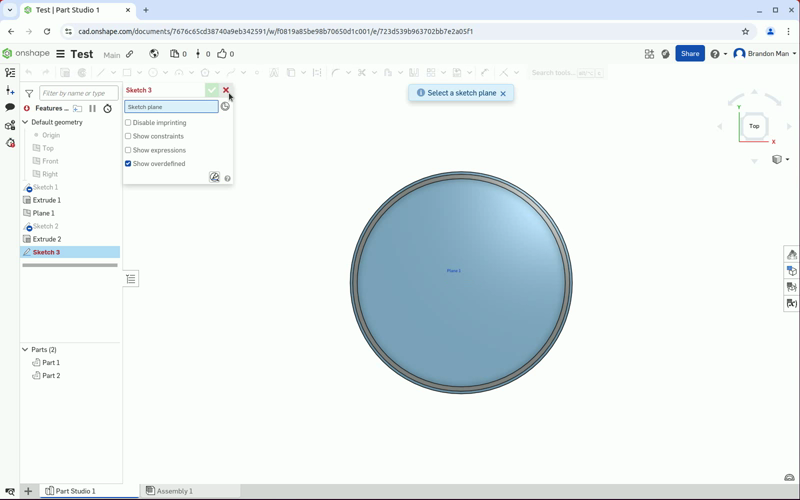
mouse_move(73, 215)
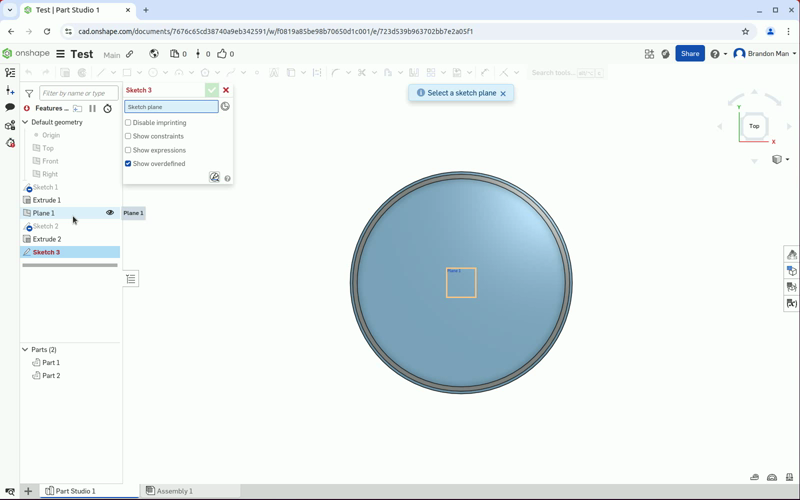
click(73, 215)
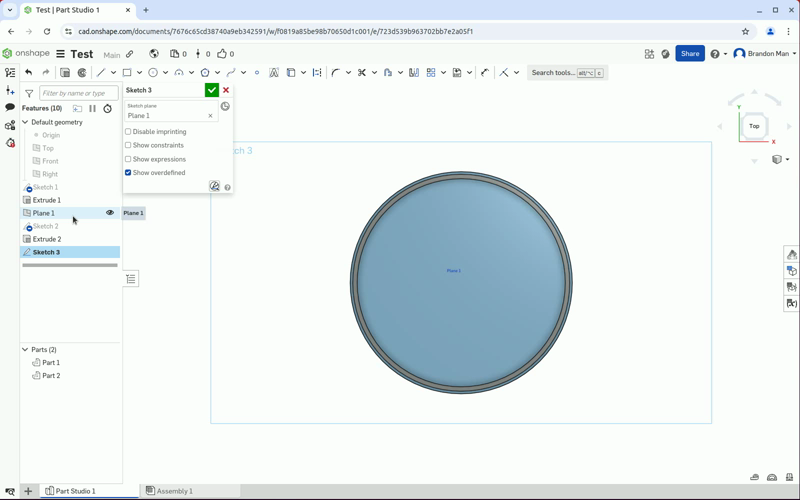
mouse_move(73, 352)
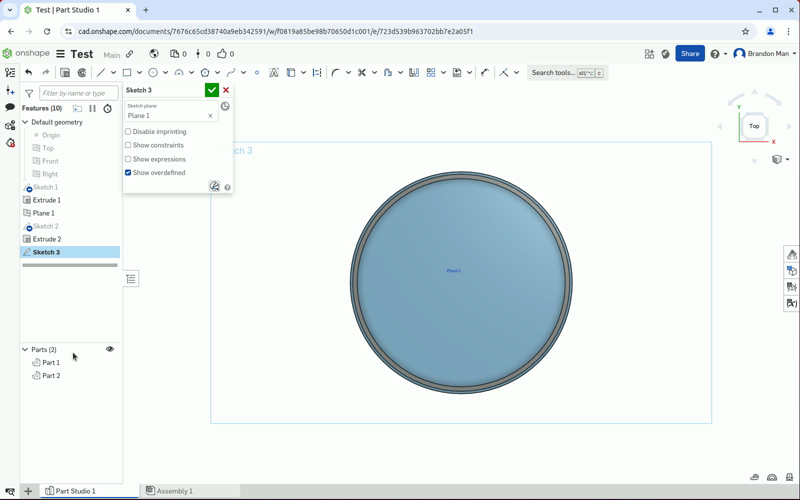
key(y)
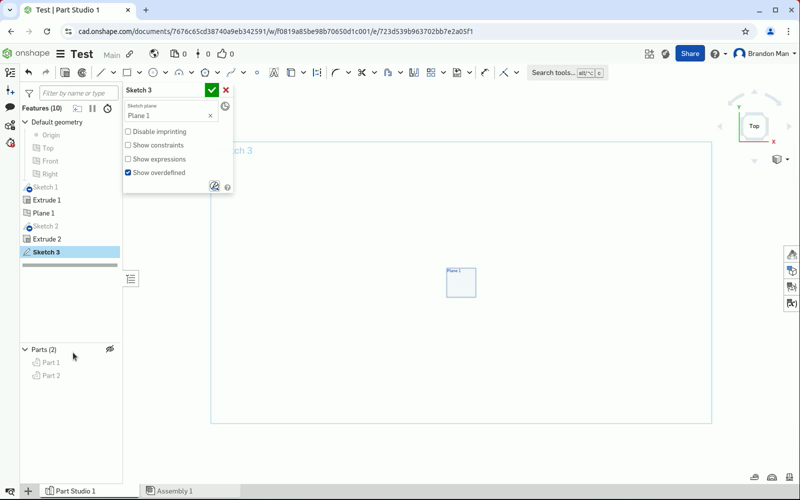
key(c)
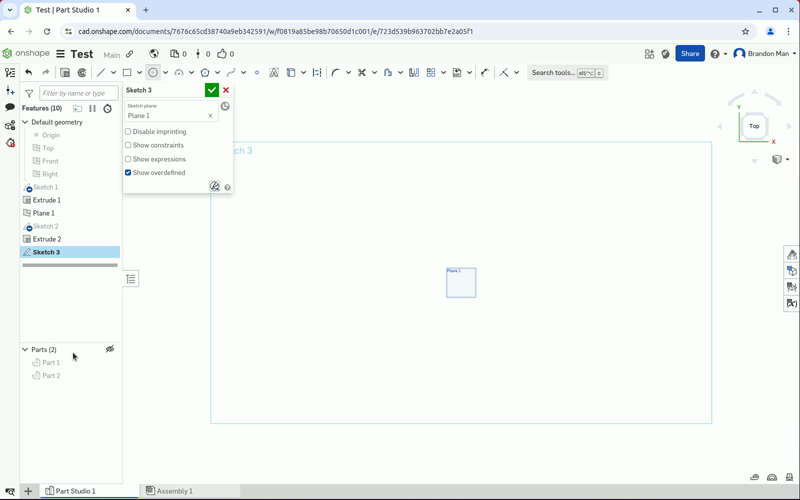
key_down(shift)
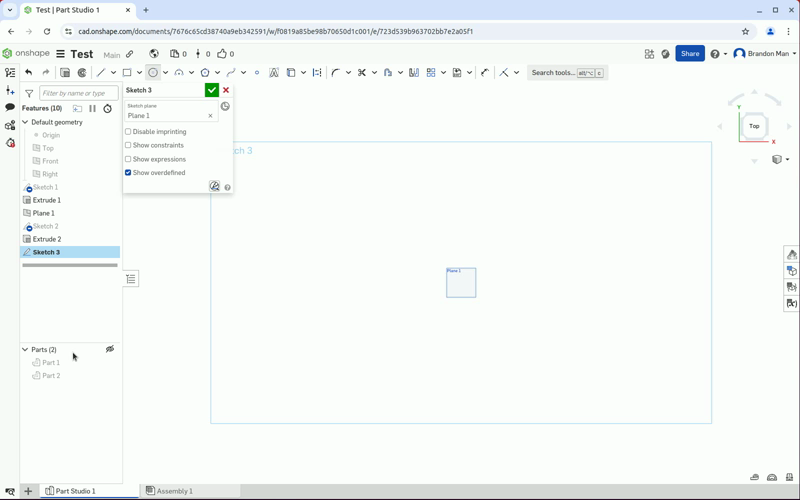
mouse_move(460, 282)
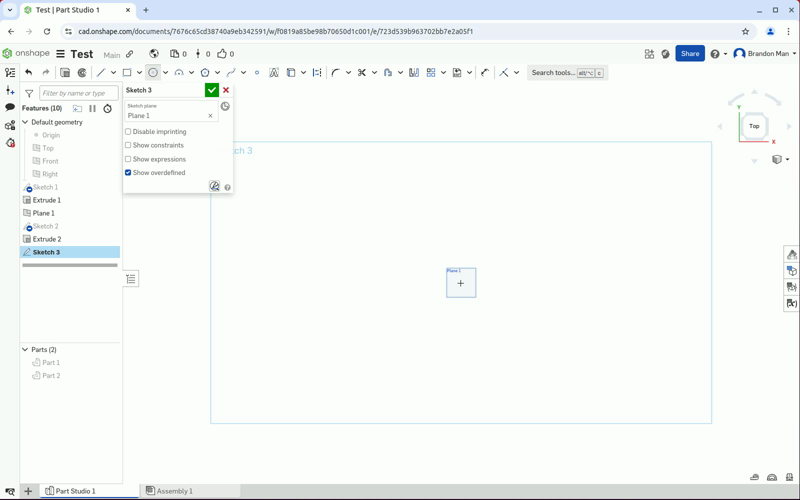
click(460, 282)
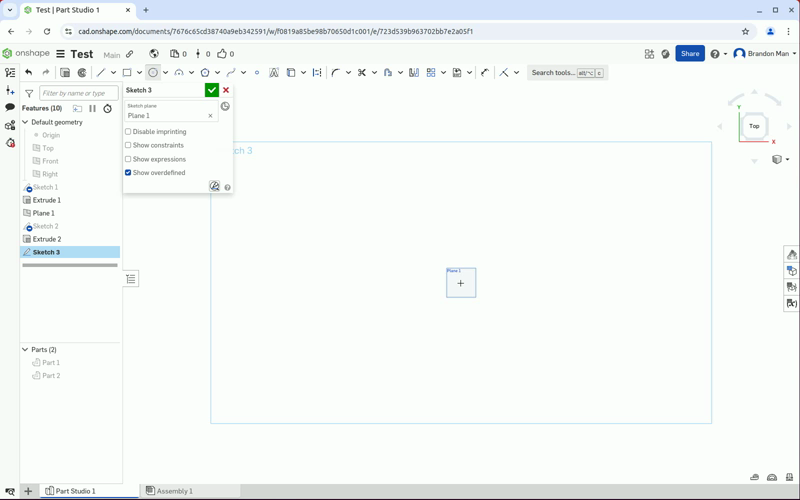
key_up(shift)
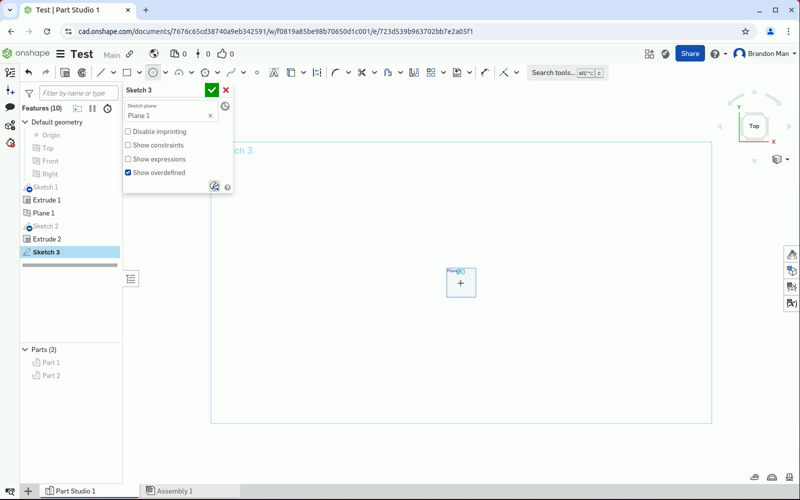
mouse_move(566, 282)
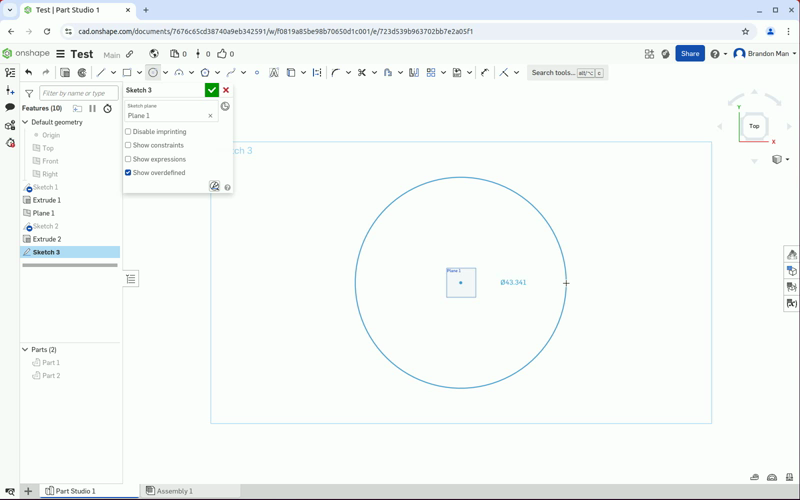
click(566, 282)
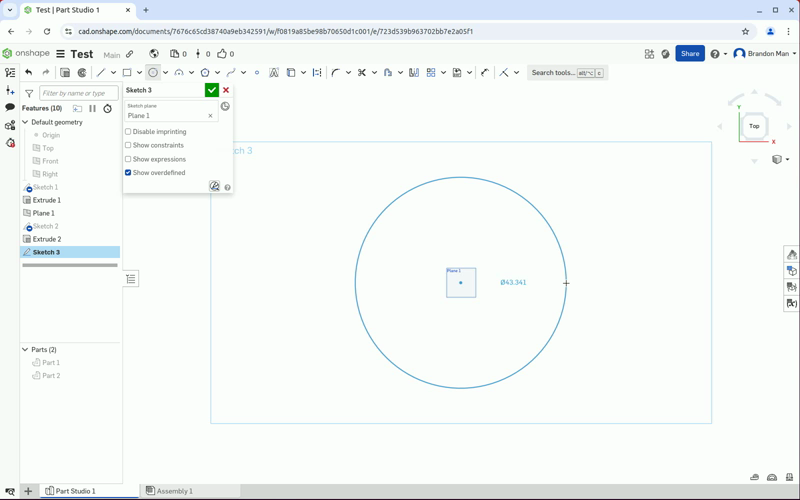
key(esc)
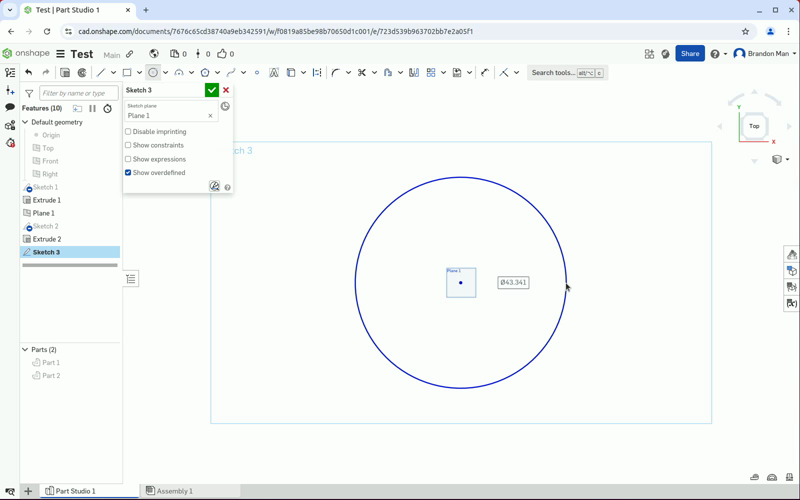
key(c)
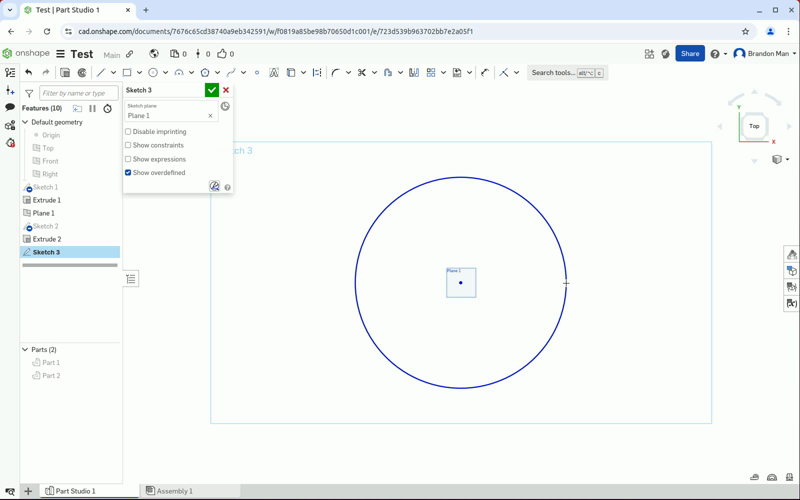
key_down(shift)
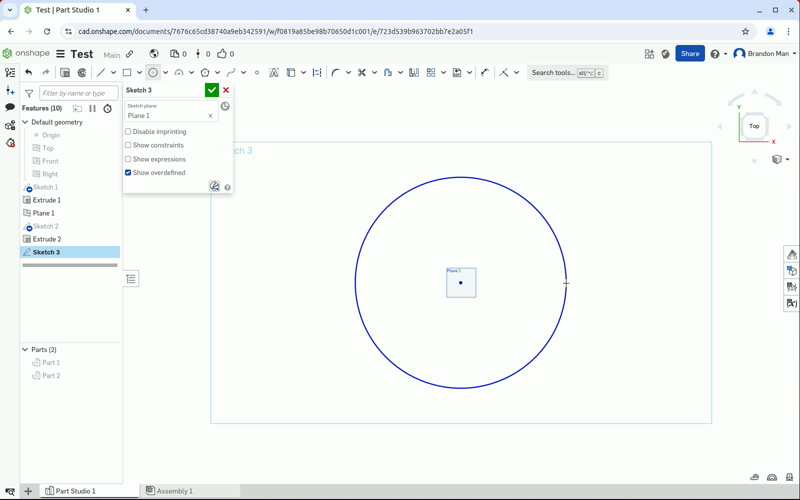
mouse_move(460, 282)
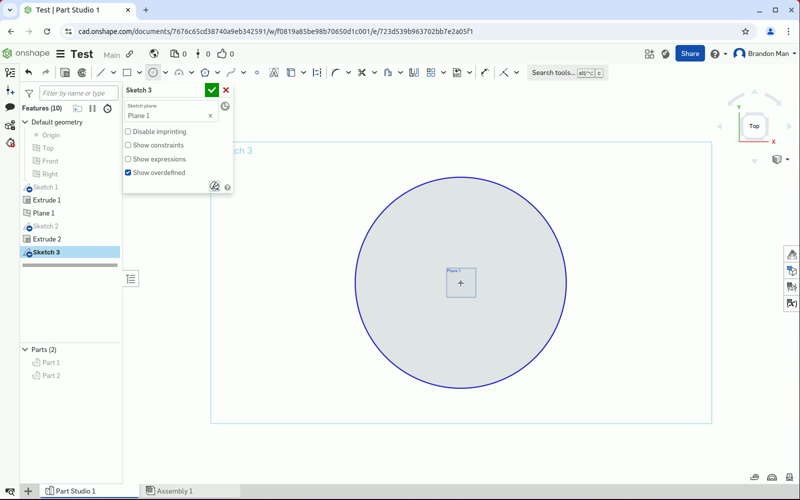
click(460, 282)
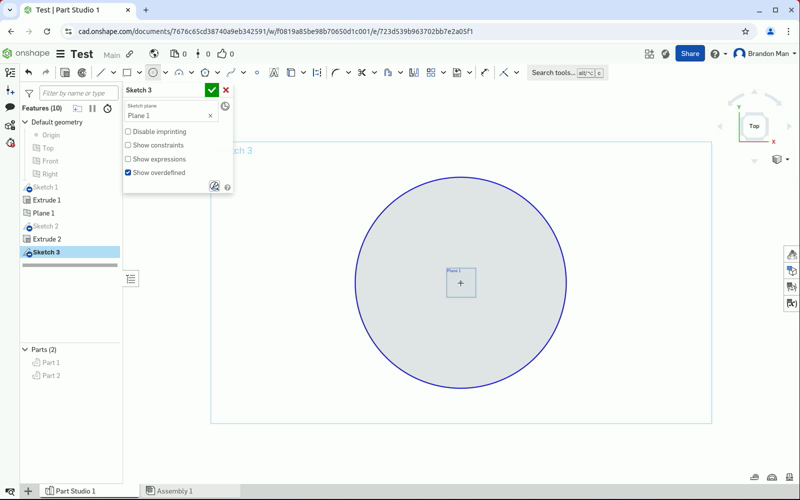
key_up(shift)
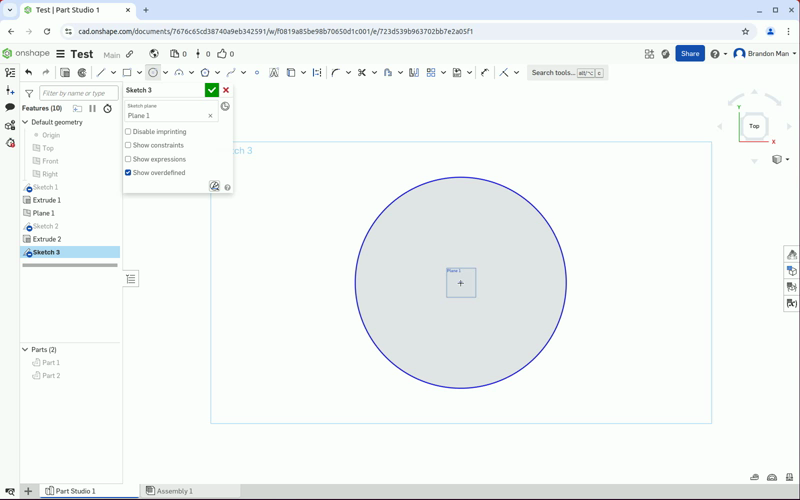
mouse_move(559, 282)
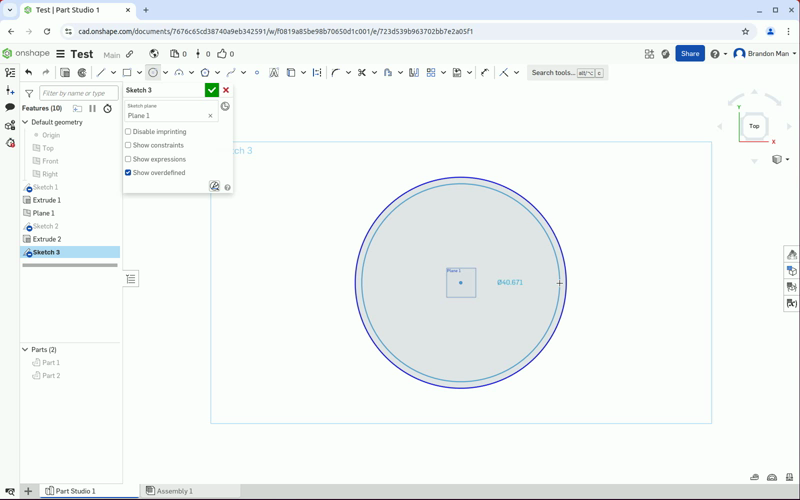
click(559, 282)
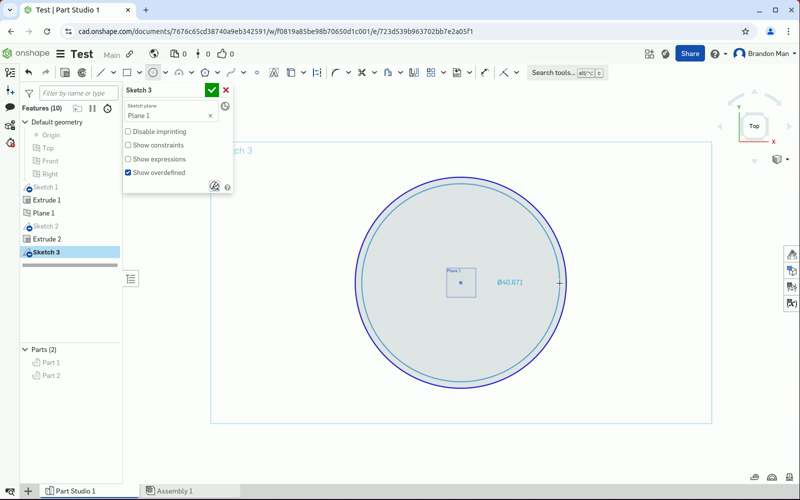
key(esc)
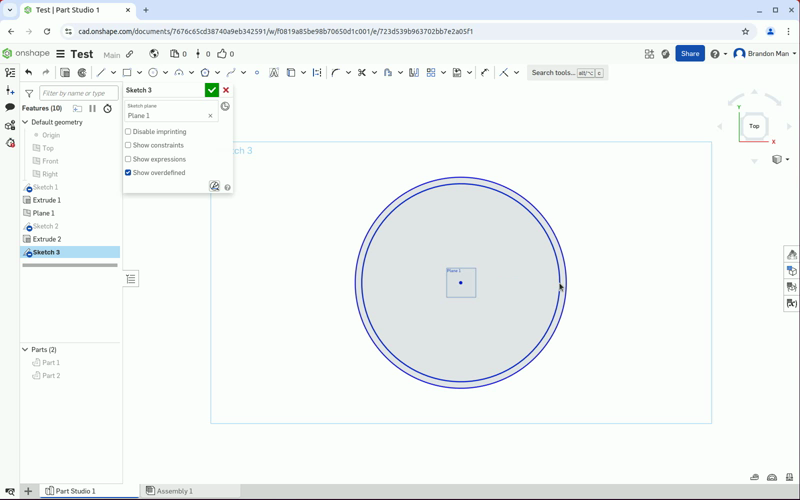
mouse_move(366, 323)
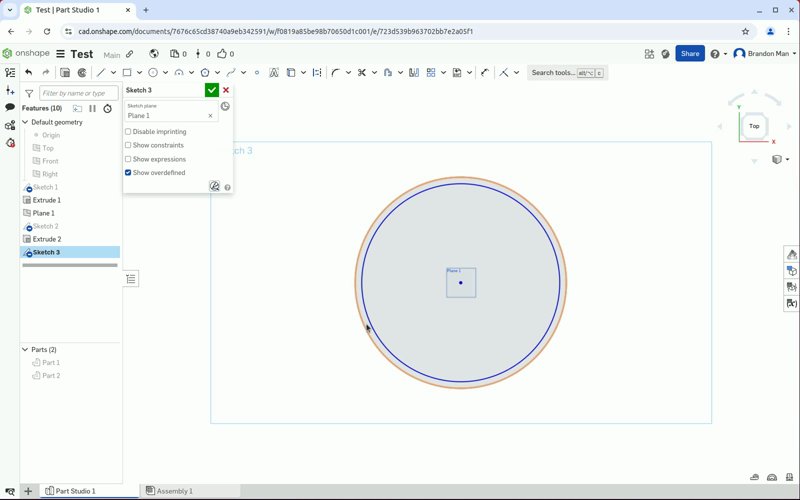
click(366, 323)
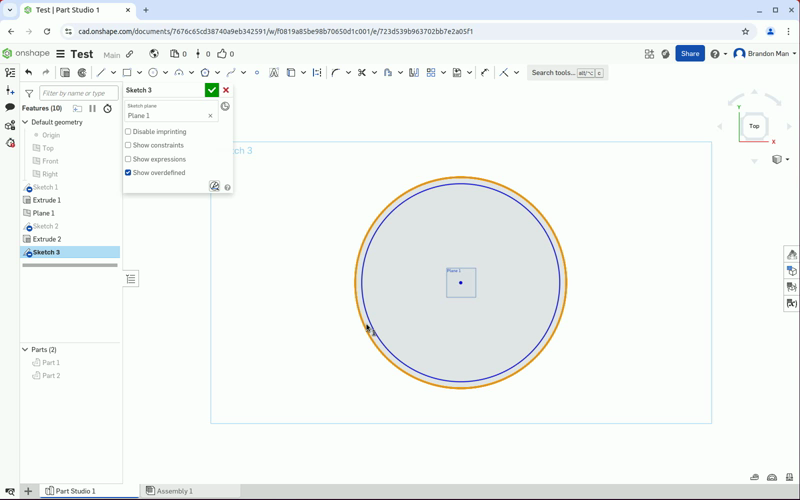
mouse_move(73, 352)
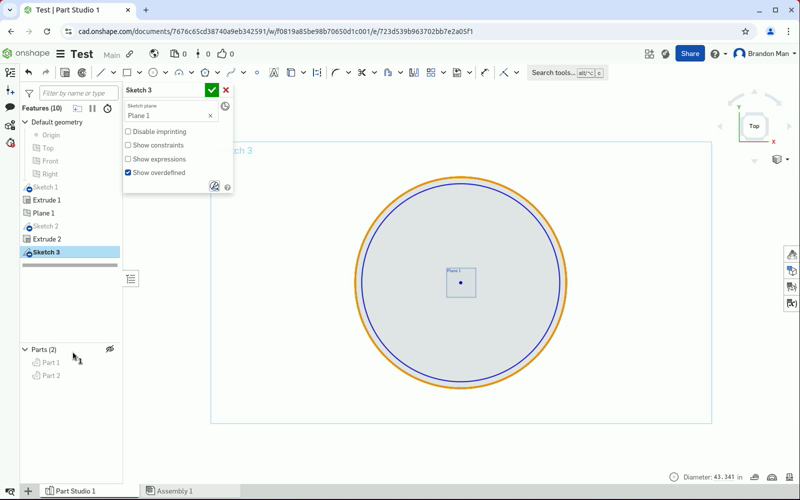
key(shift+y)
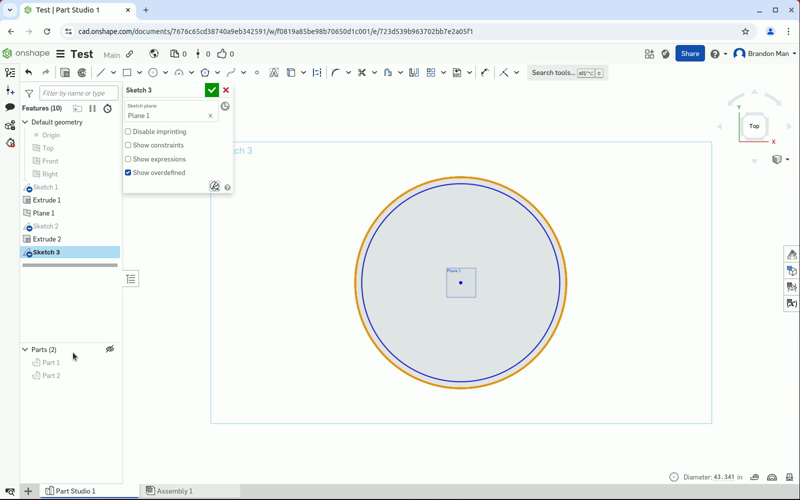
key(shift+e)
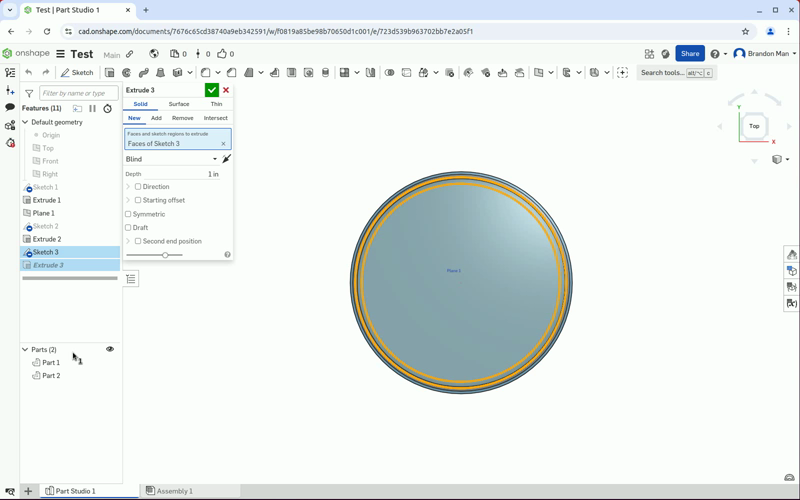
mouse_move(143, 106)
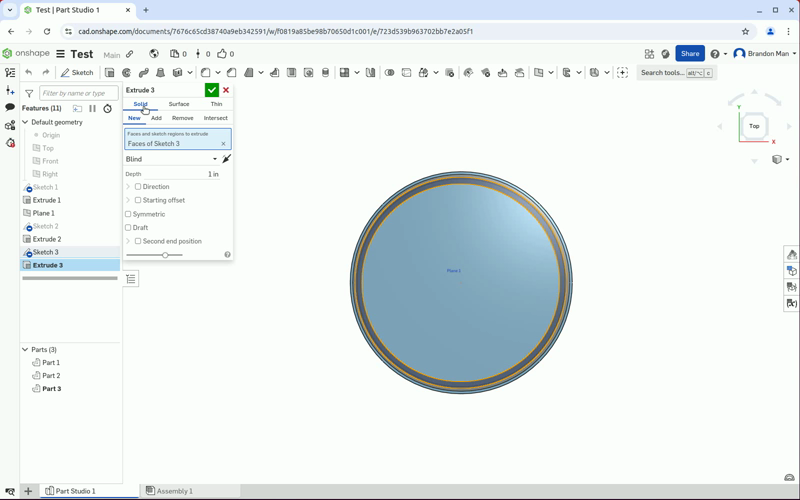
click(143, 106)
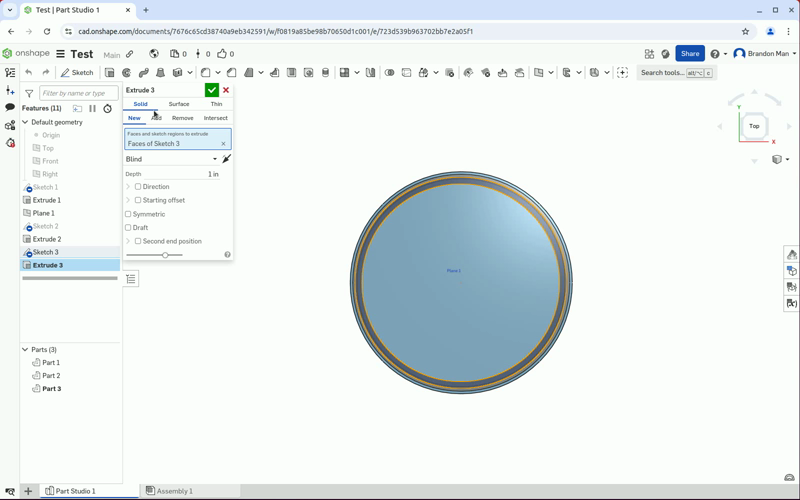
mouse_move(186, 120)
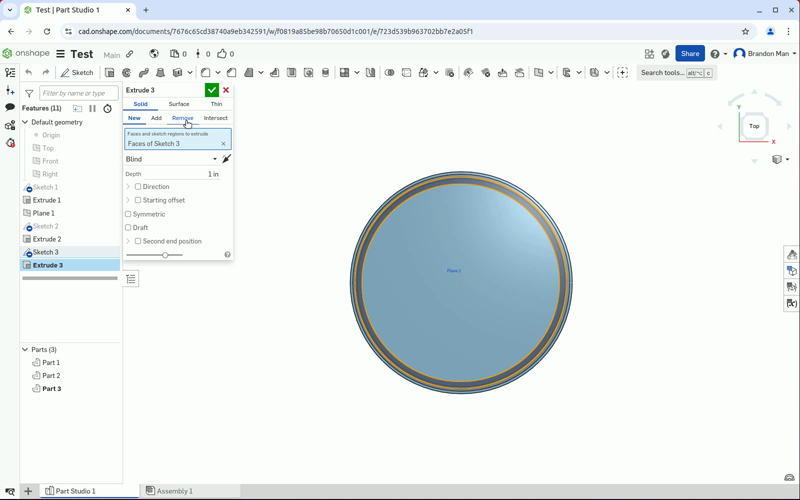
click(186, 120)
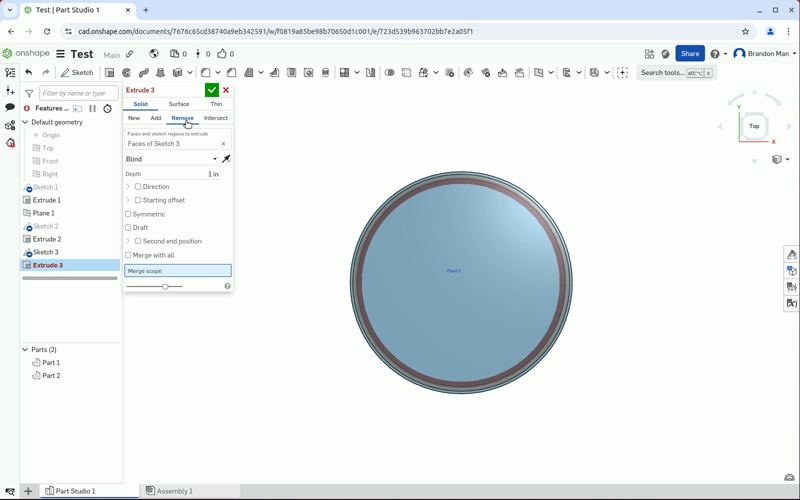
key(tab, 4)
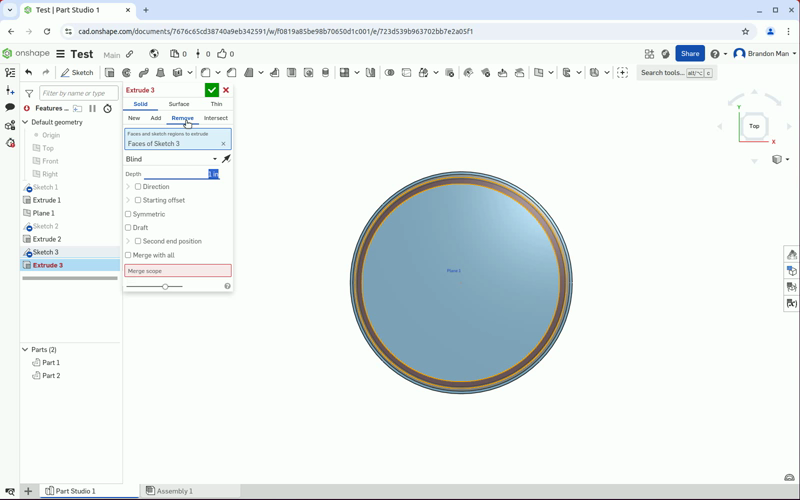
text(0.722)
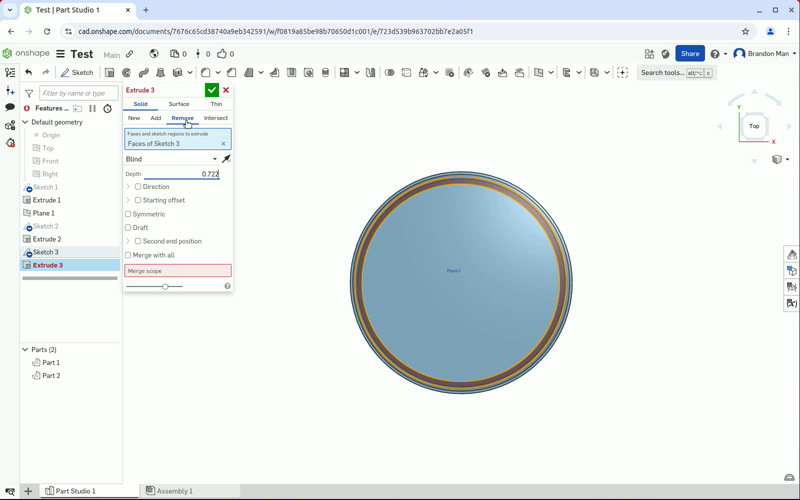
key(tab, 6)
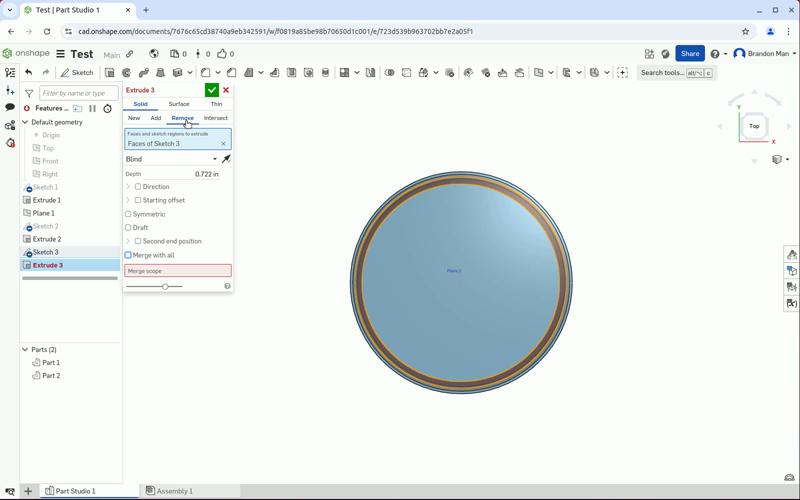
key(space)
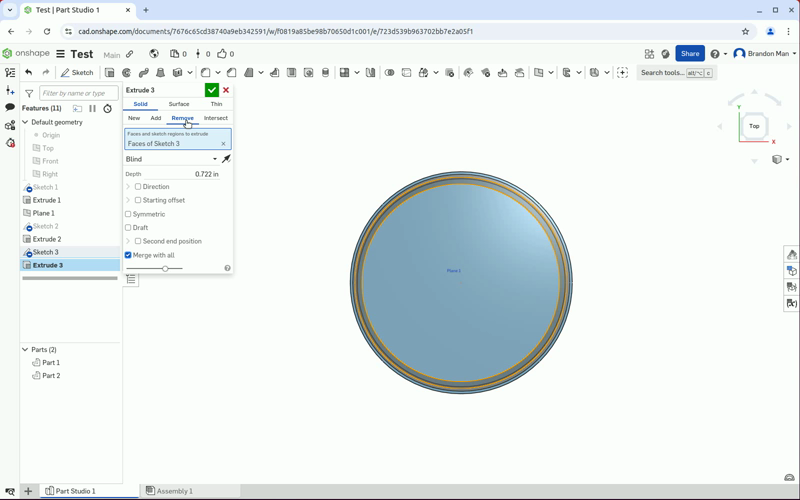
key(enter)
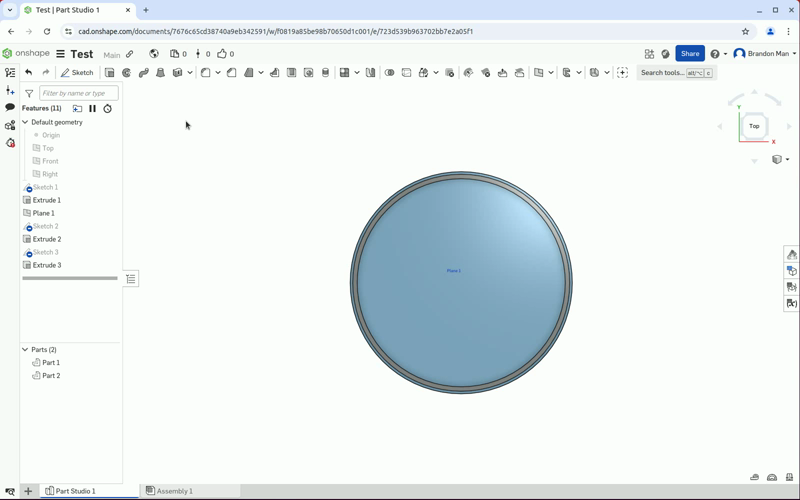
key(shift+h)
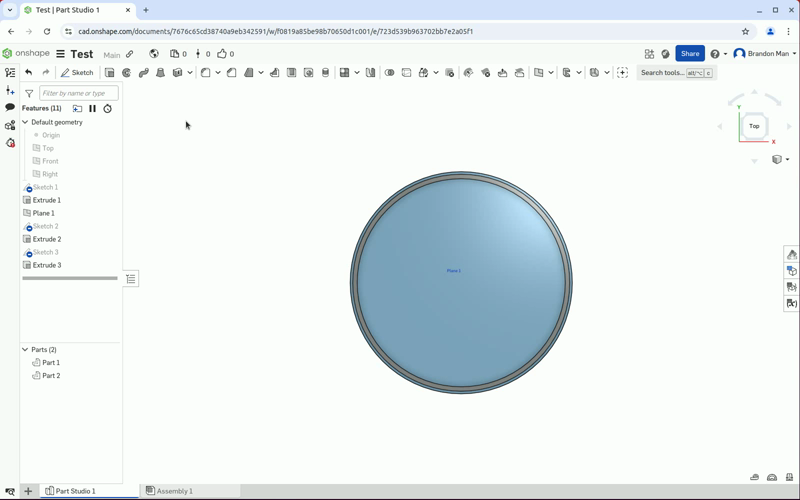
key(shift+h)
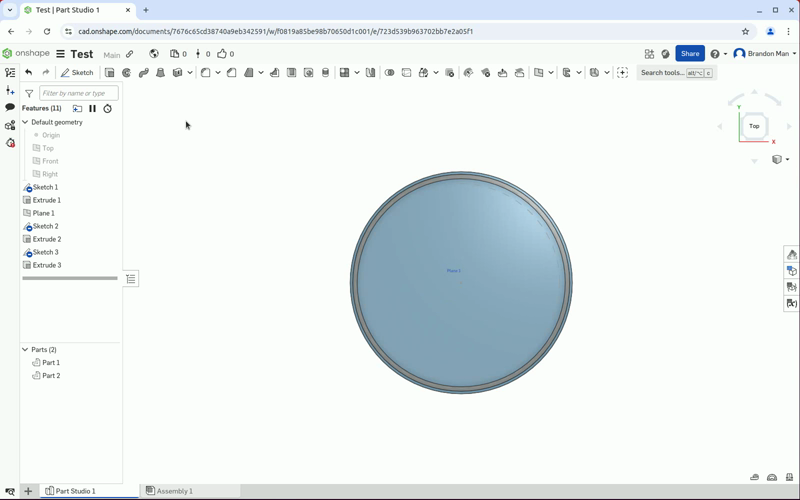
key(shift+7)
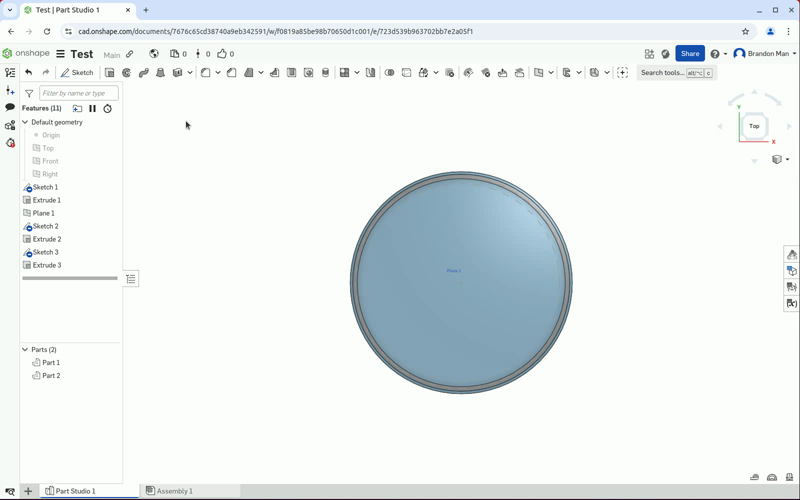
key(up, 3)
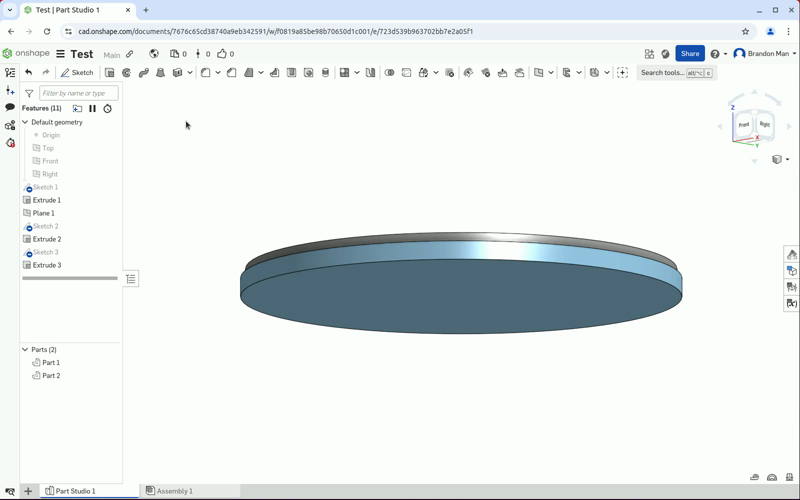
key(left, 3)
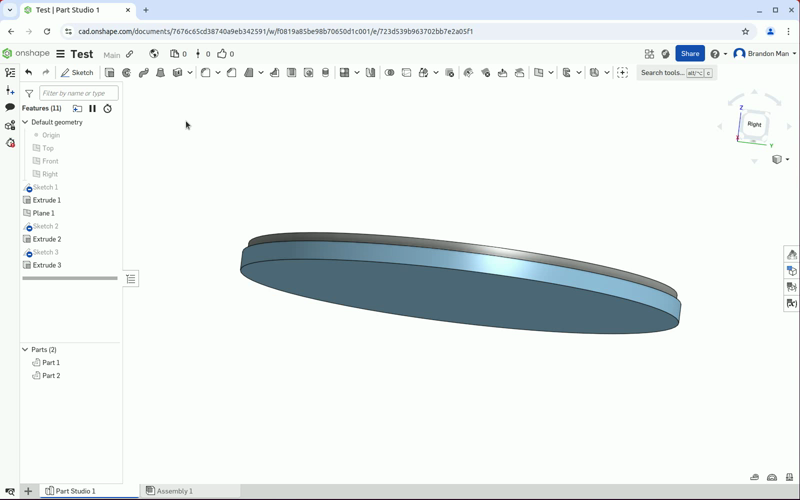
key(right, 3)
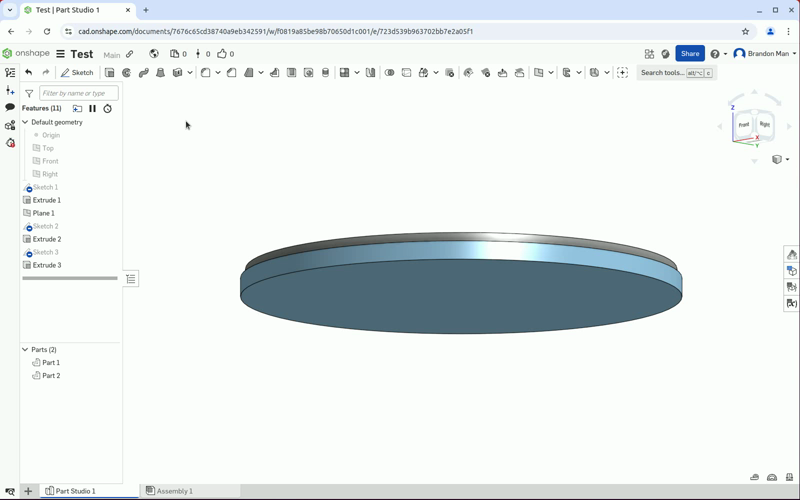
key(down, 3)
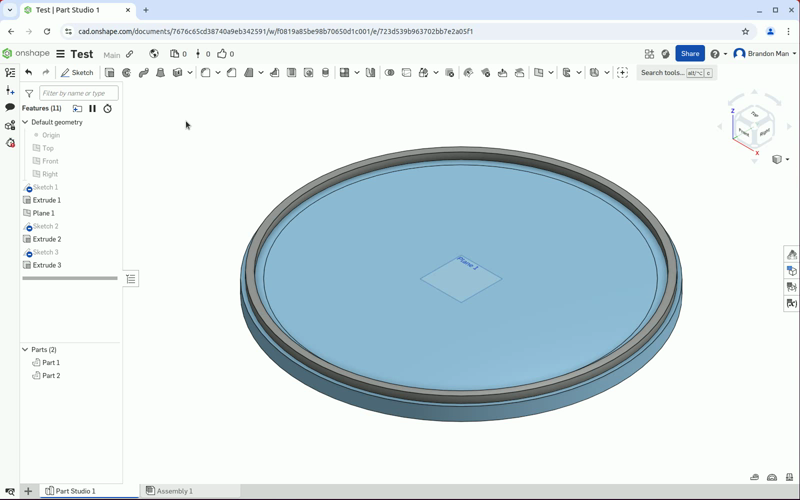
mouse_move(73, 189)
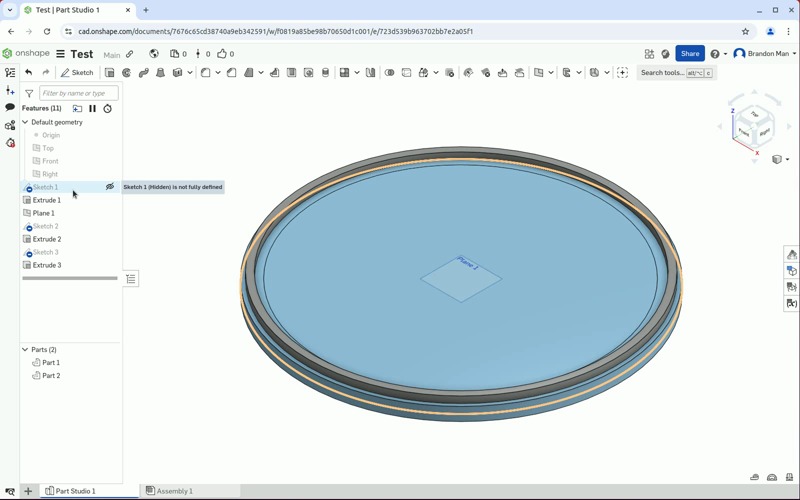
click(73, 189)